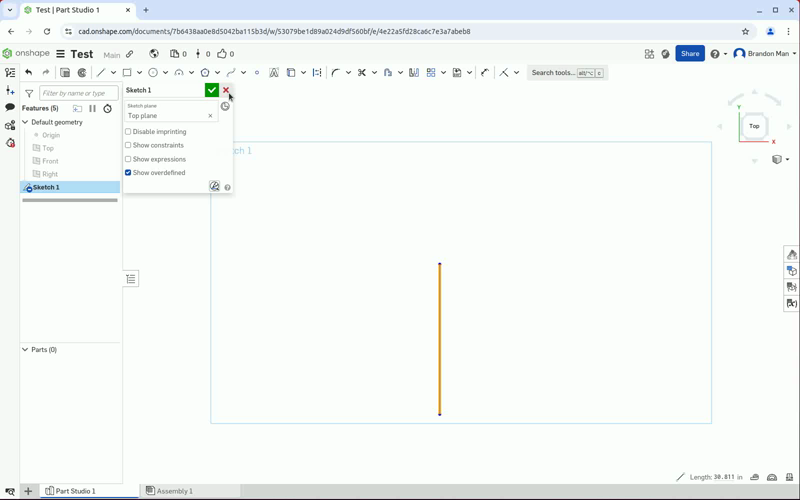
key(shift+h)
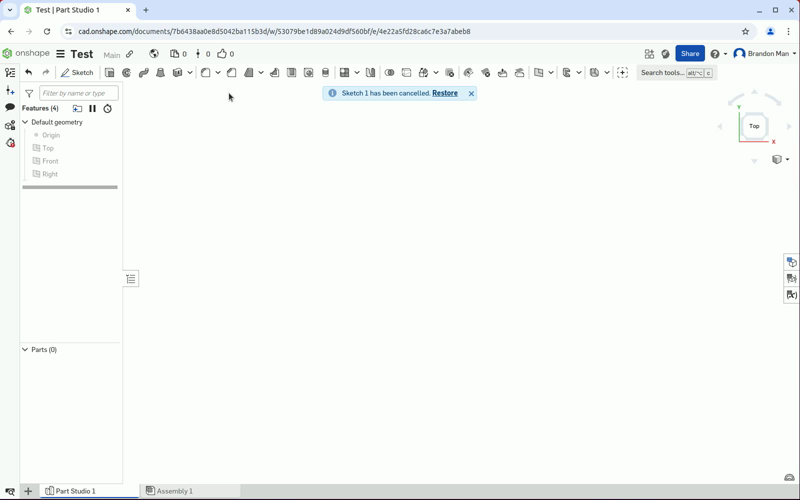
mouse_move(73, 352)
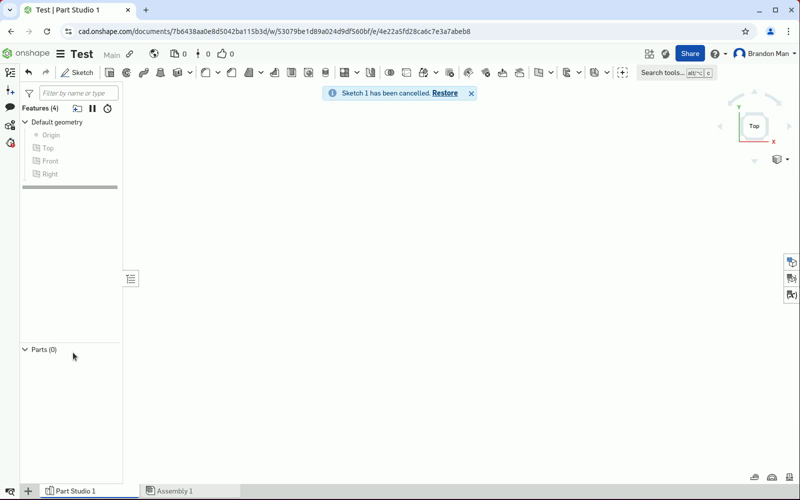
key(y)
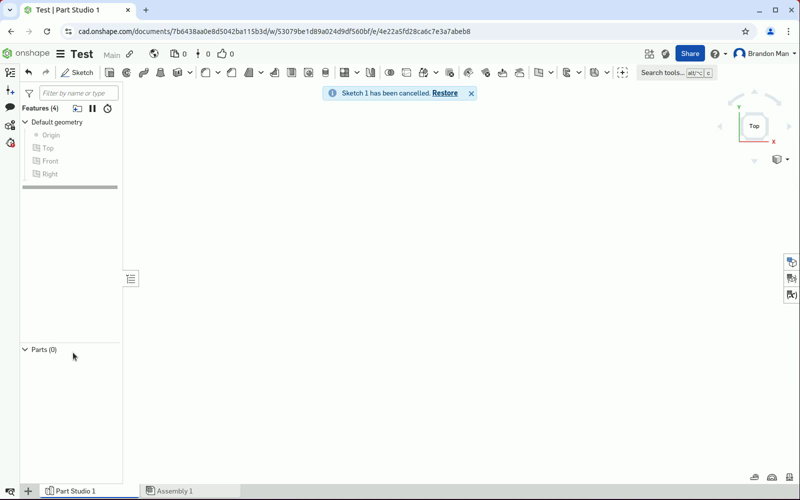
key(shift+p)
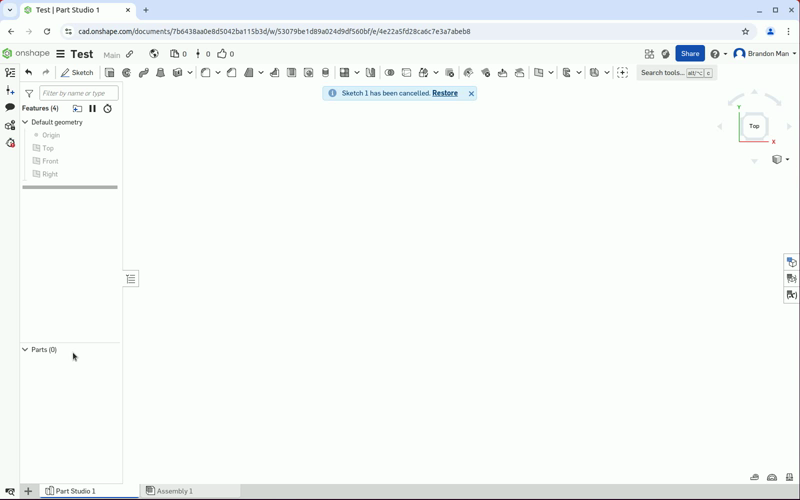
key(space)
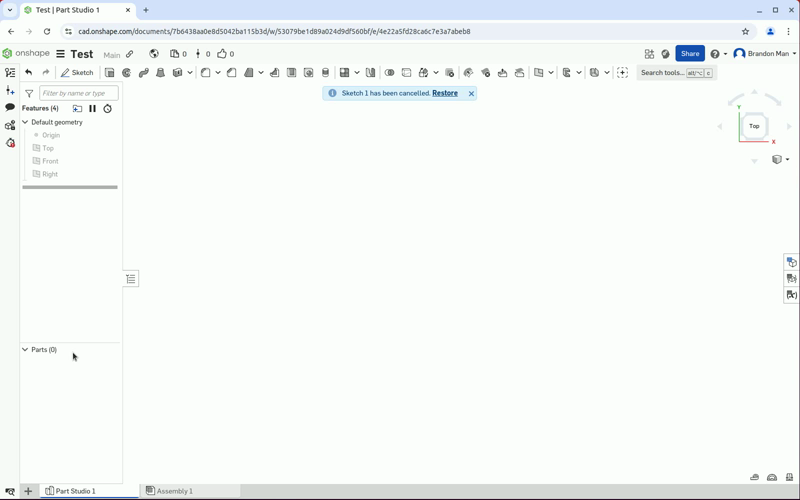
key_down(shift)
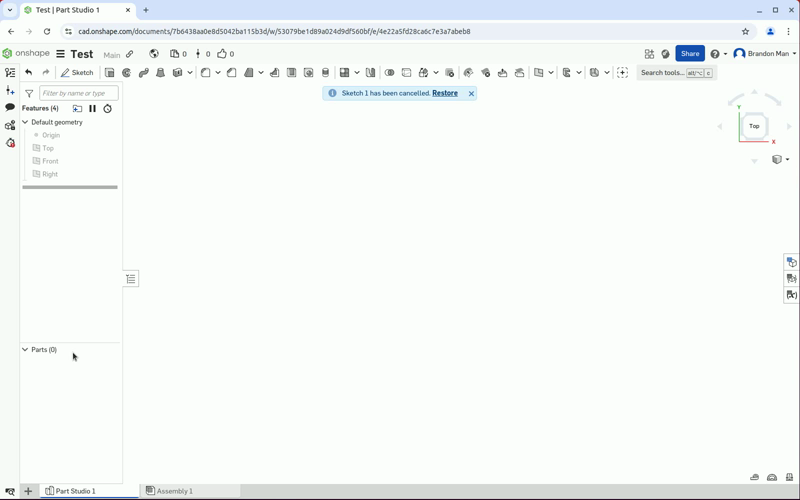
key(up)
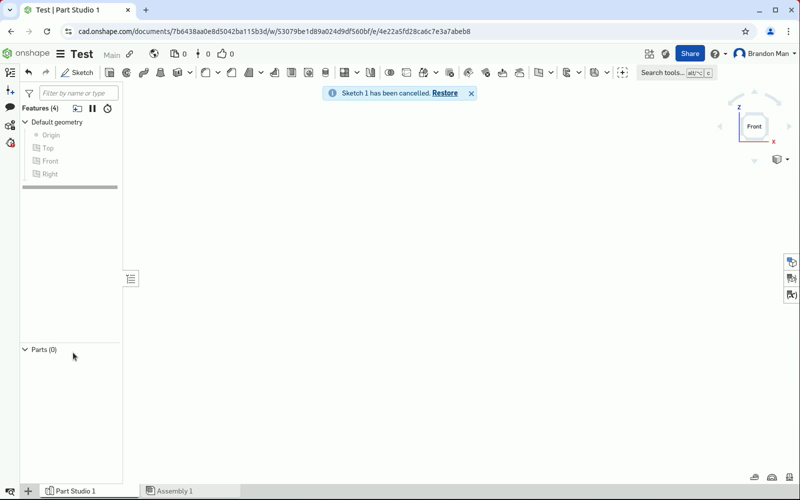
key_up(shift)
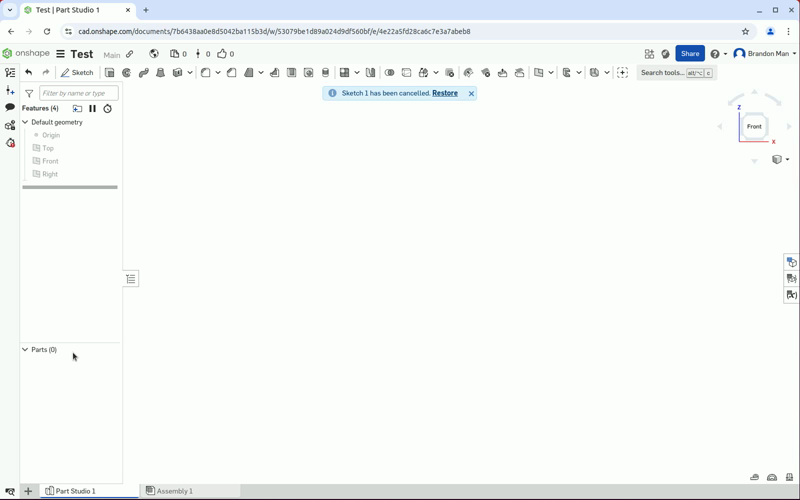
mouse_move(73, 352)
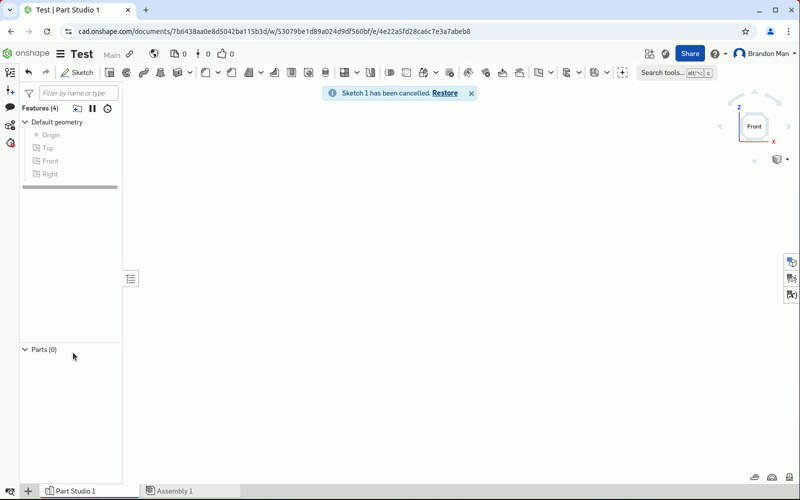
key(shift+y)
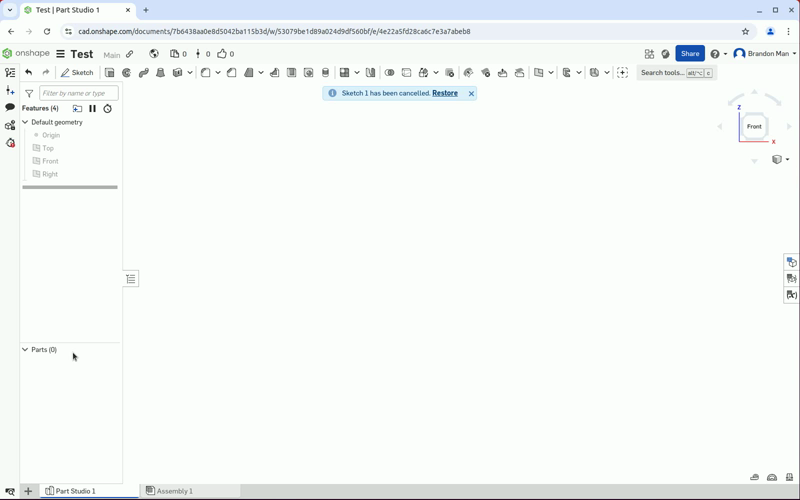
key(shift+s)
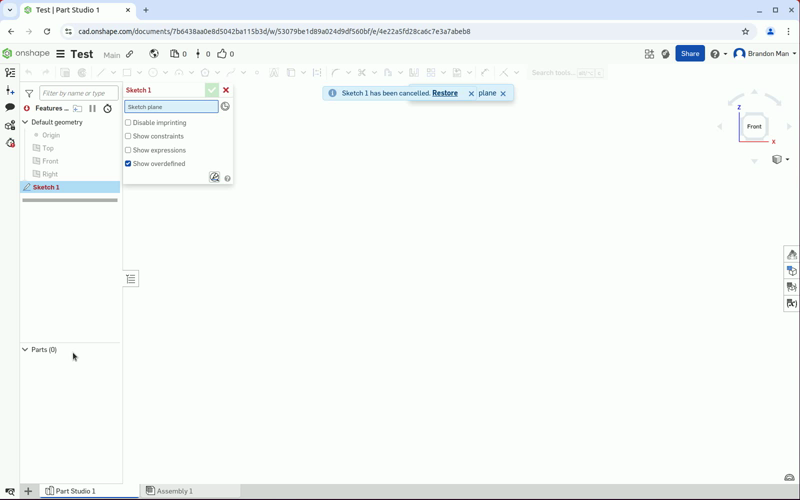
mouse_move(73, 163)
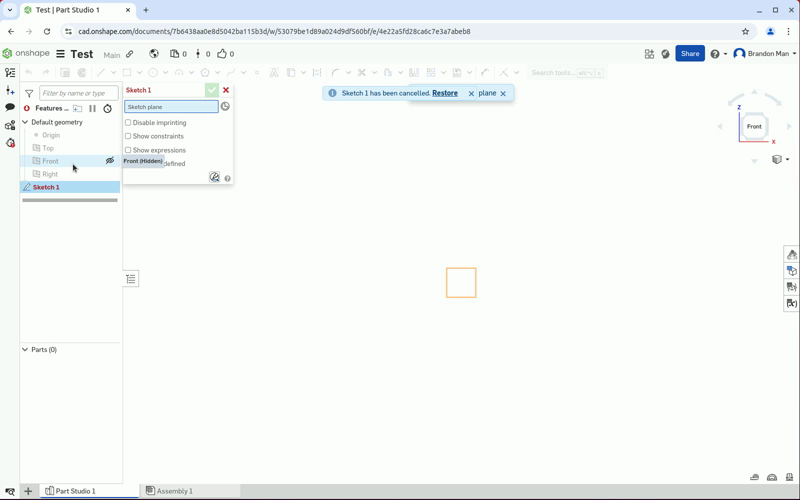
click(73, 163)
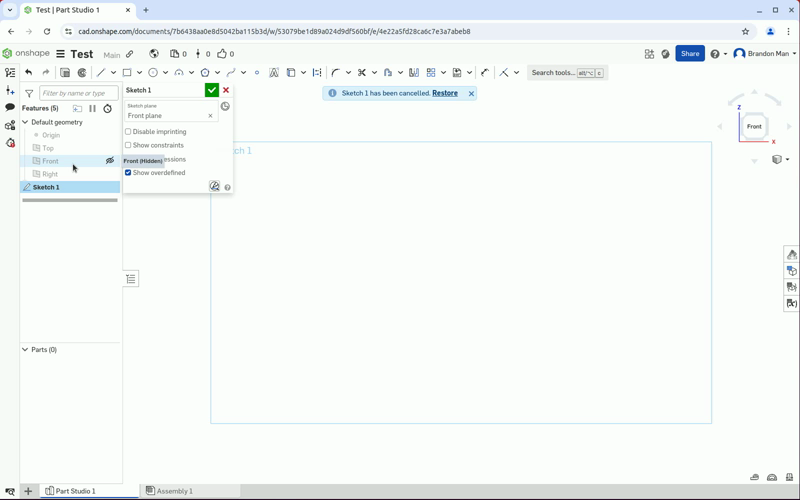
mouse_move(73, 352)
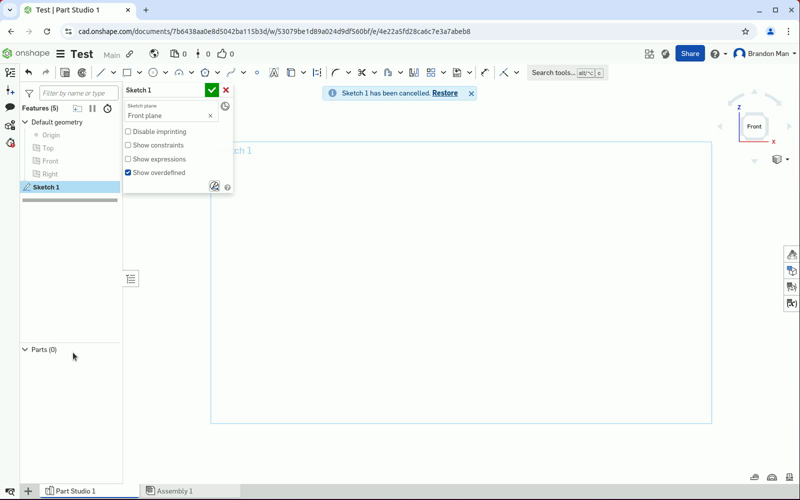
key(y)
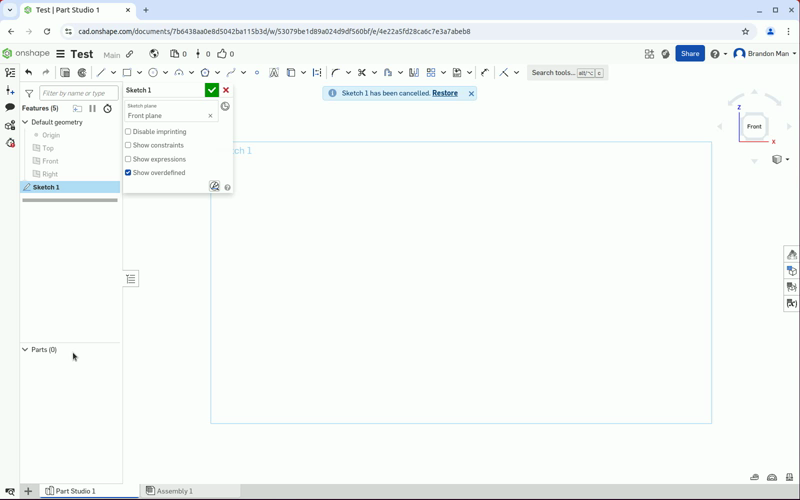
key(l)
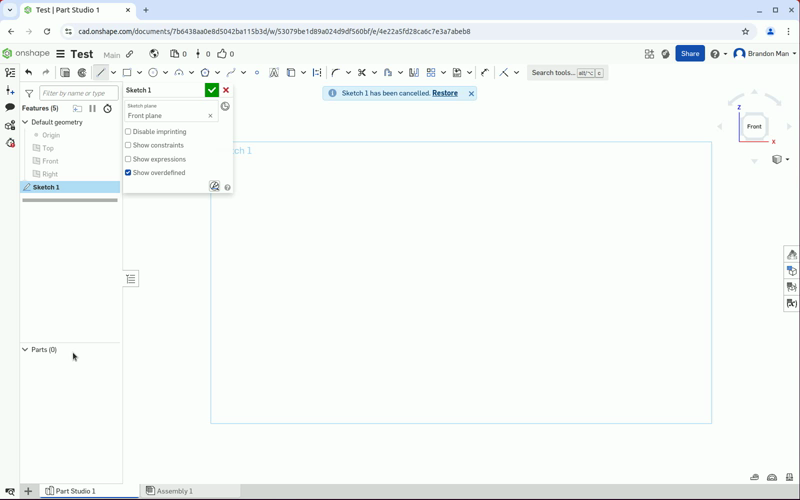
key_down(shift)
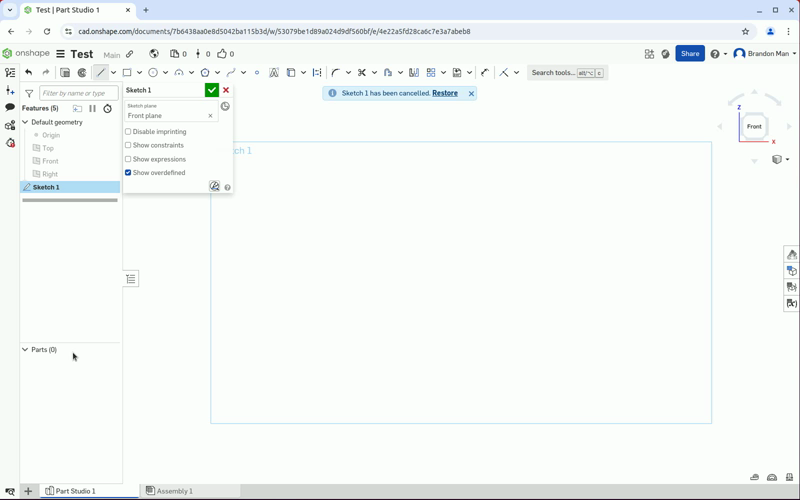
mouse_move(348, 367)
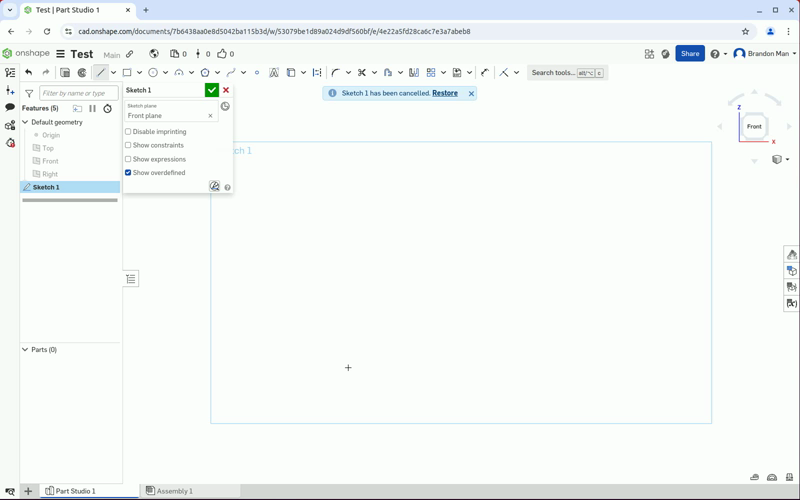
click(348, 367)
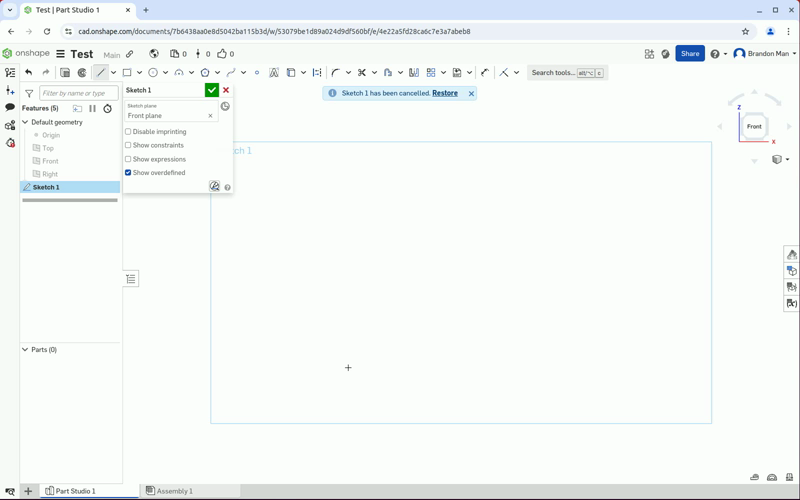
key_up(shift)
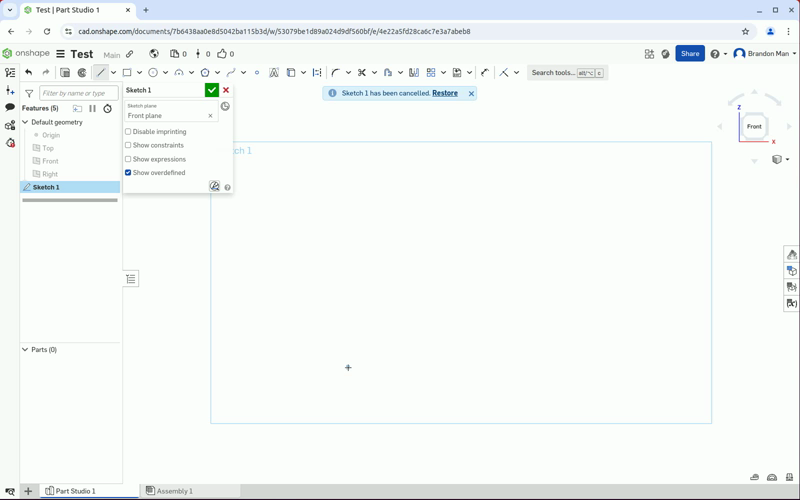
key_down(shift)
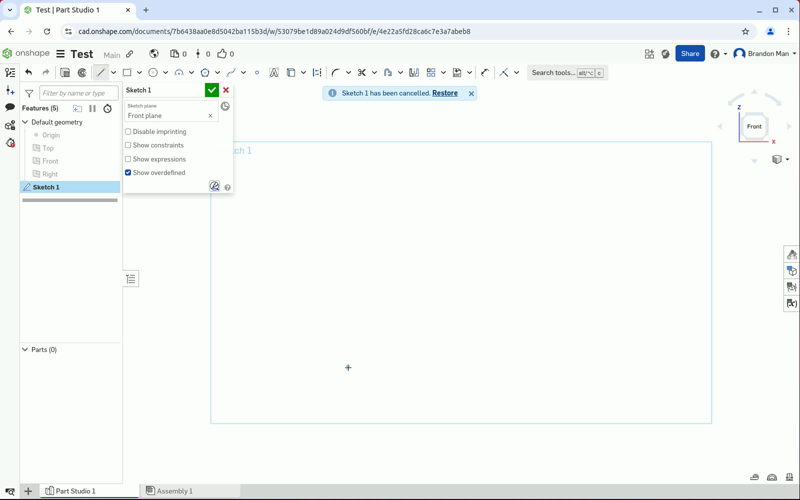
mouse_move(572, 367)
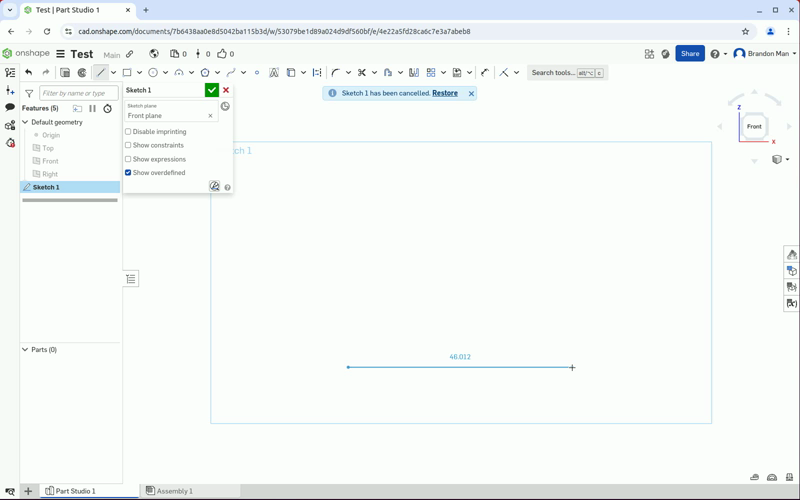
click(572, 367)
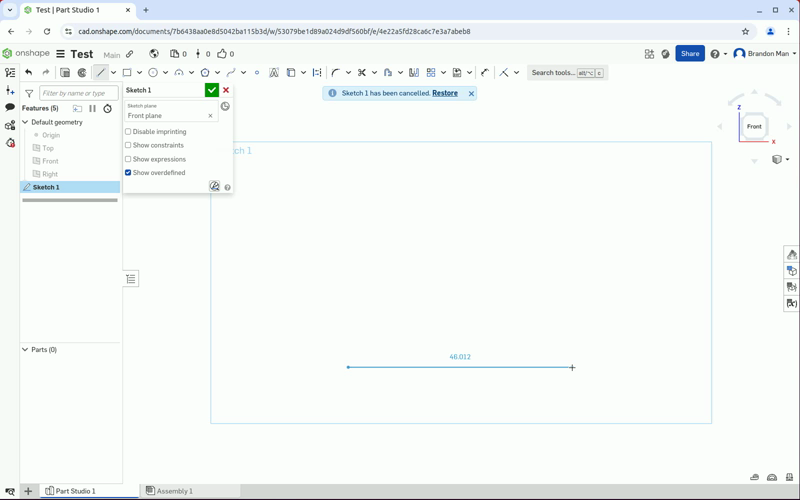
key_up(shift)
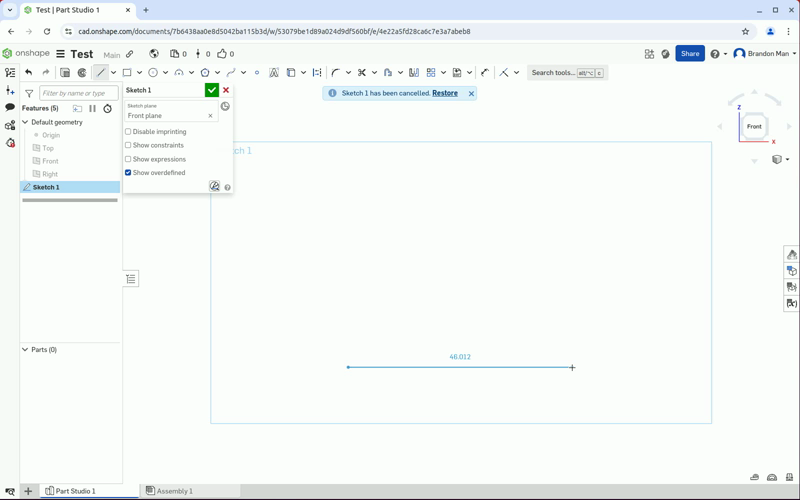
key_down(shift)
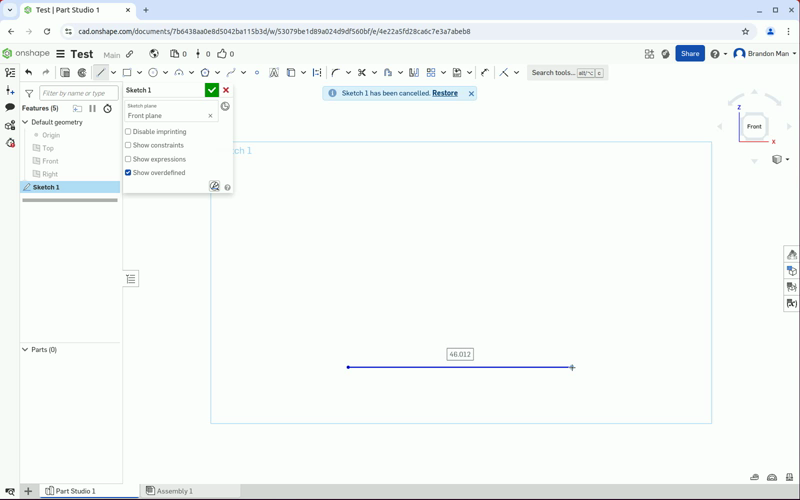
mouse_move(572, 199)
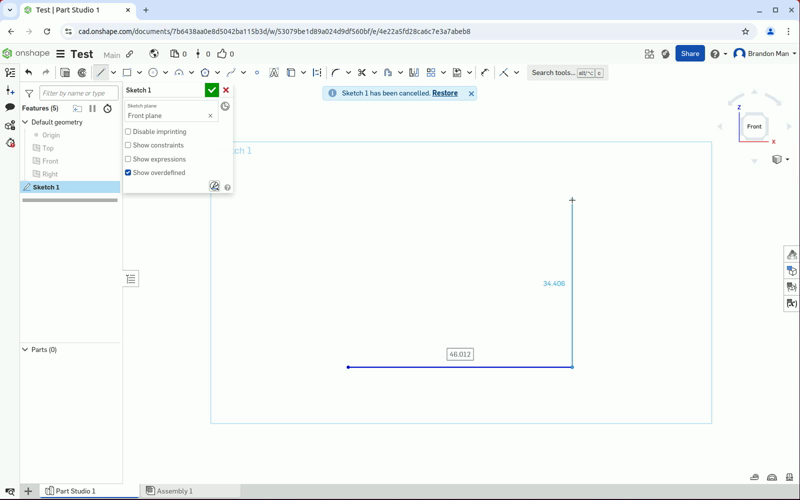
click(572, 199)
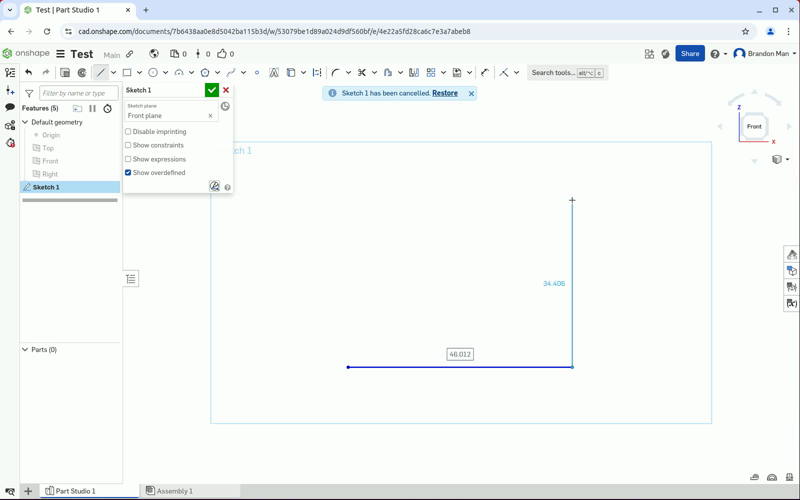
key_up(shift)
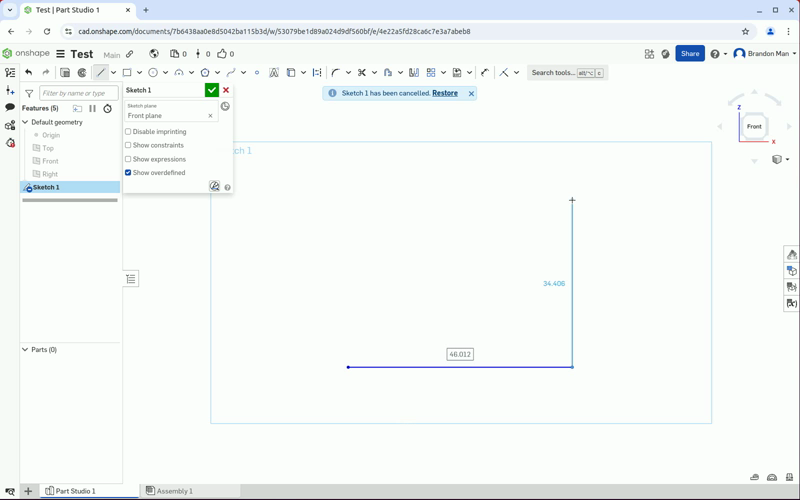
key_down(shift)
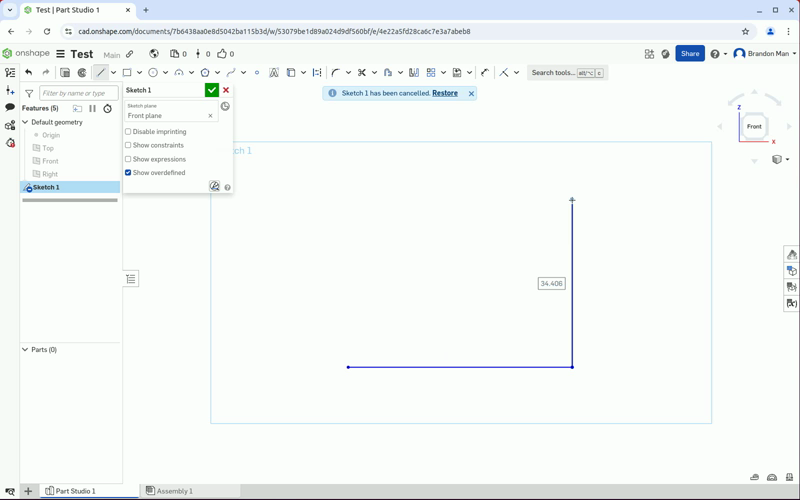
mouse_move(348, 199)
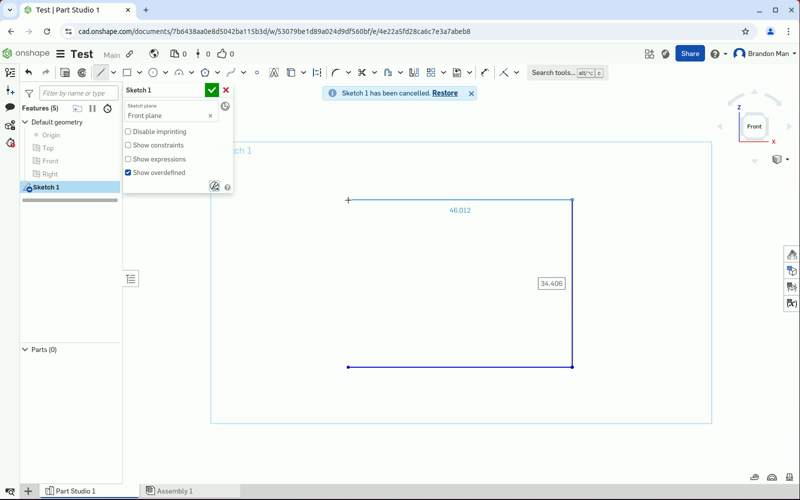
click(348, 199)
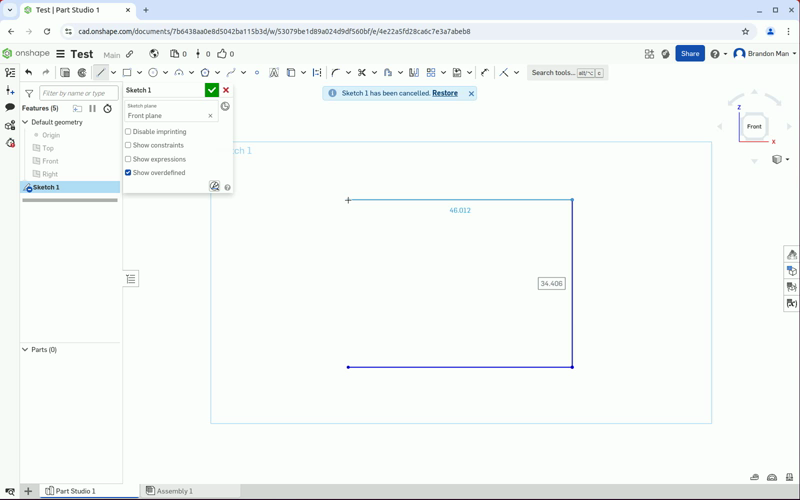
key_up(shift)
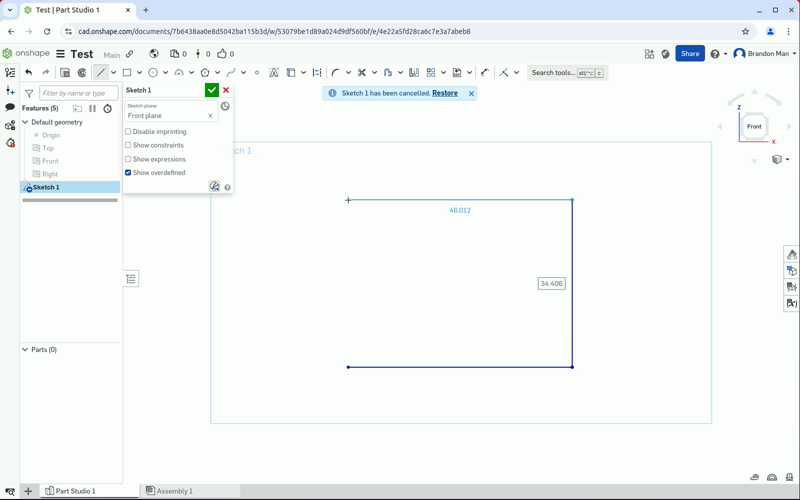
key_down(shift)
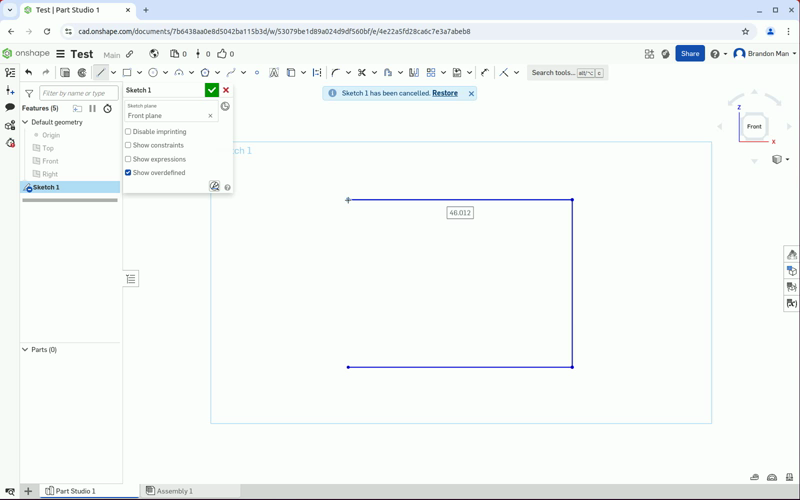
mouse_move(348, 367)
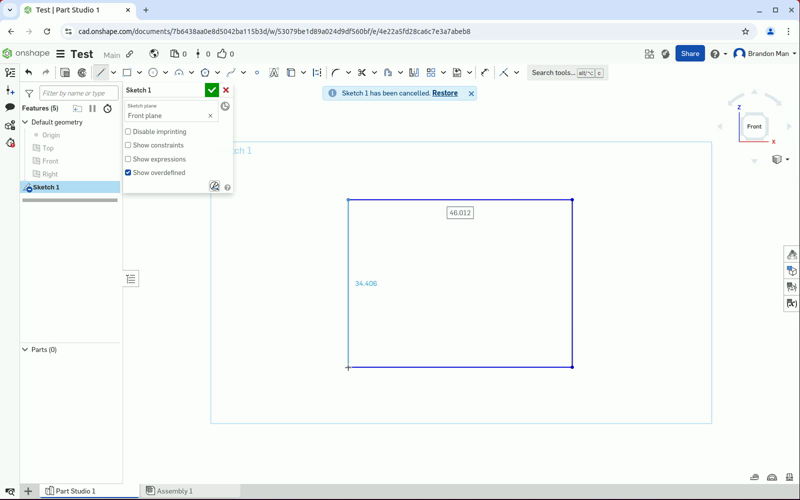
key_up(shift)
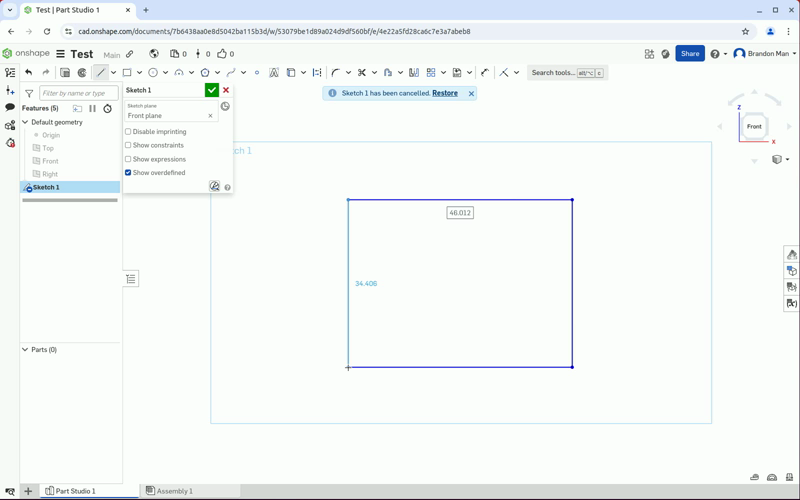
click(348, 367)
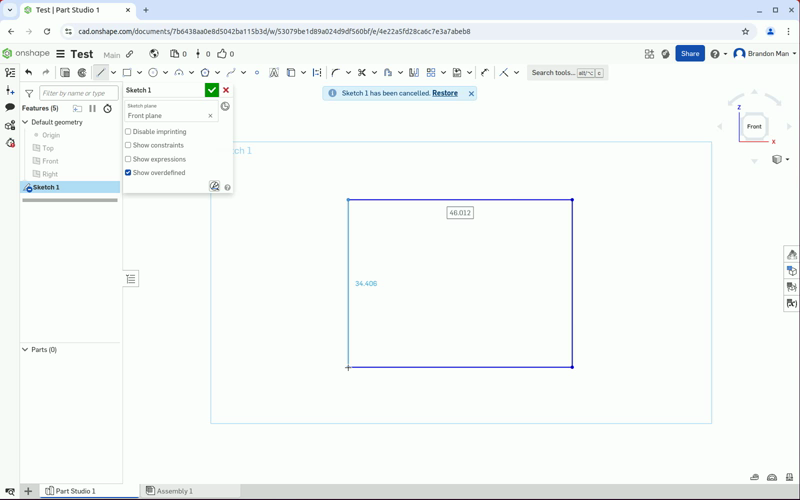
key(esc)
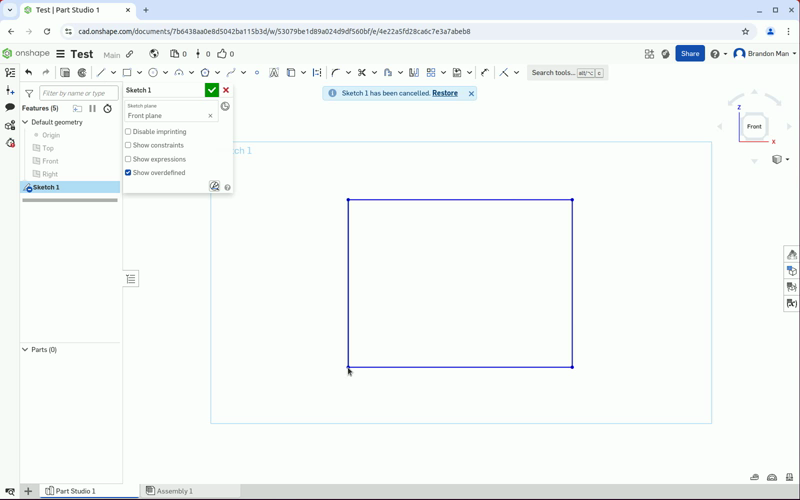
mouse_move(519, 317)
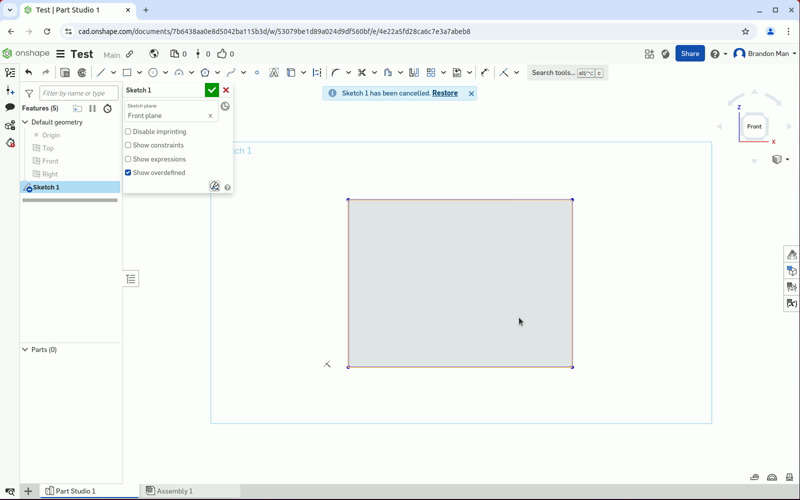
click(519, 317)
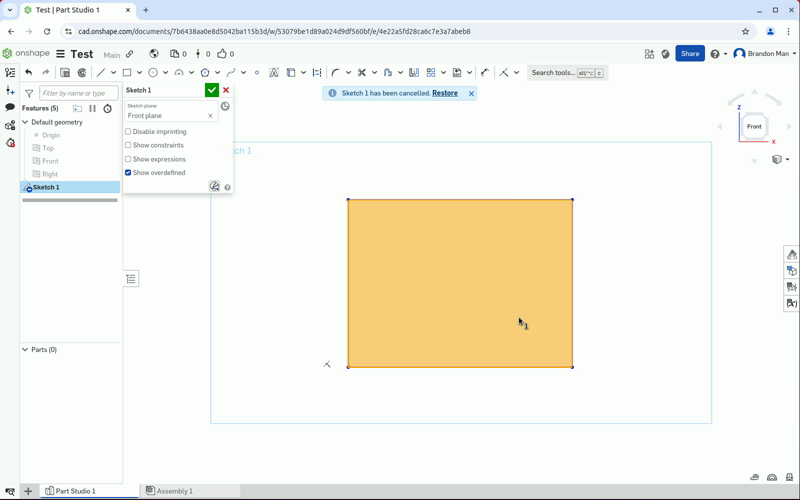
mouse_move(73, 352)
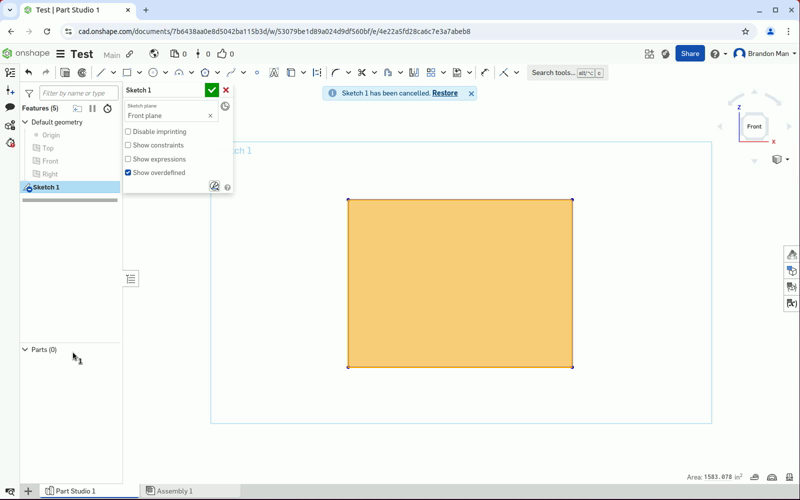
key(shift+y)
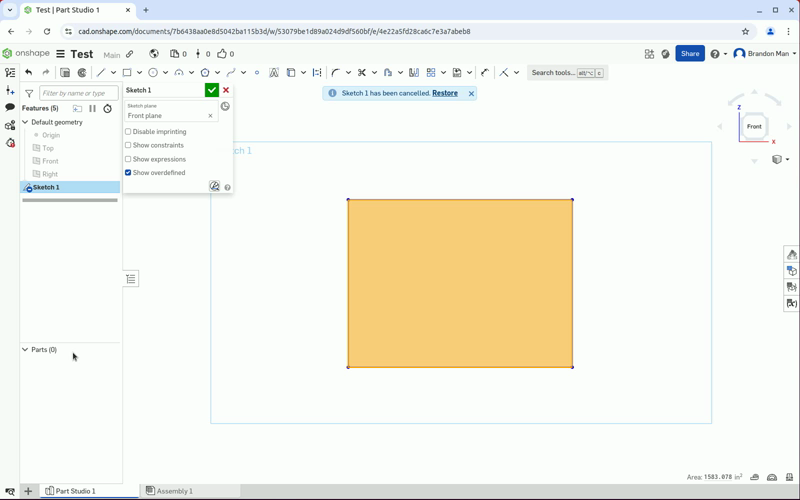
key(shift+e)
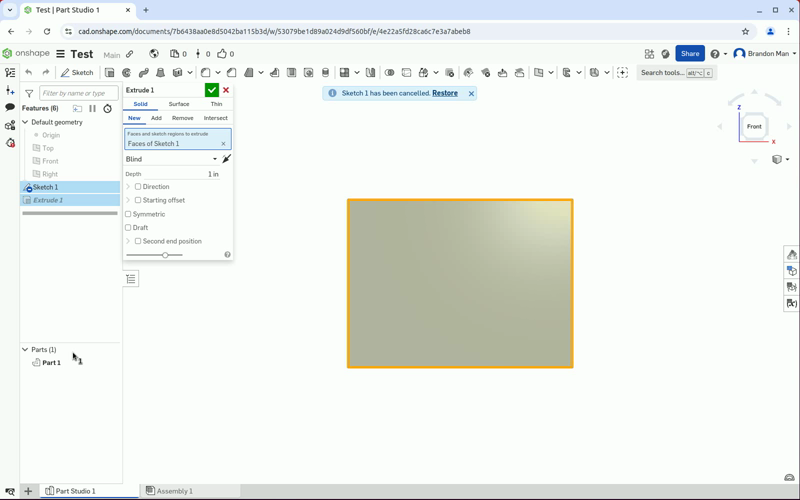
mouse_move(143, 106)
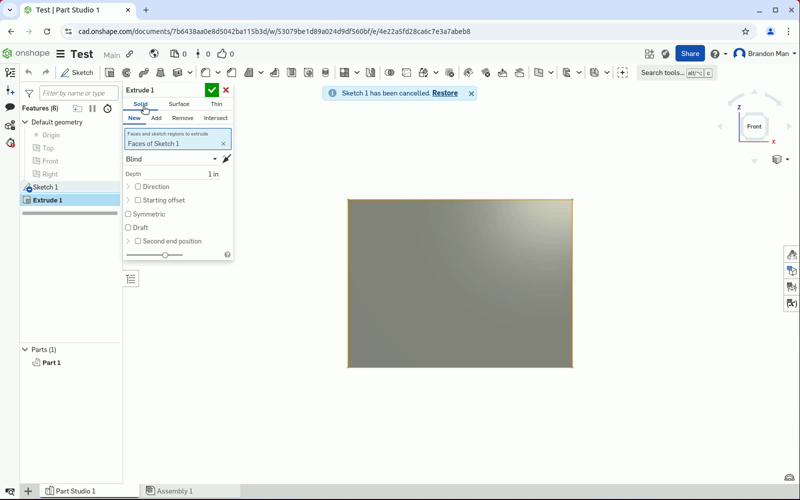
click(143, 106)
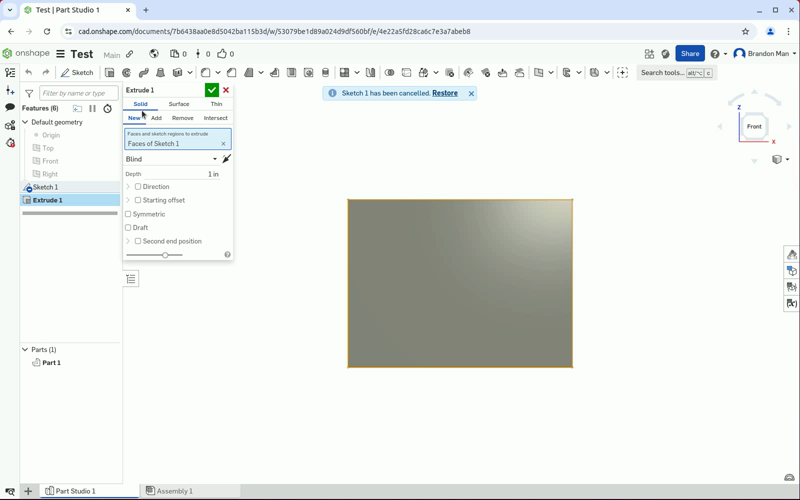
mouse_move(137, 120)
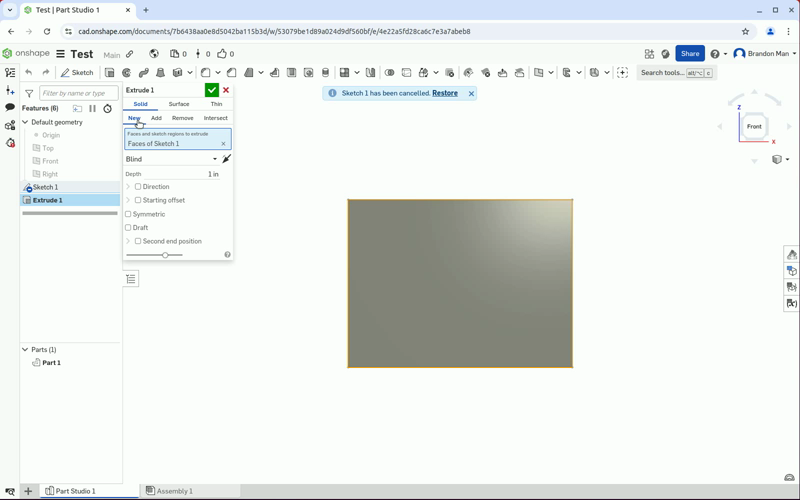
click(137, 120)
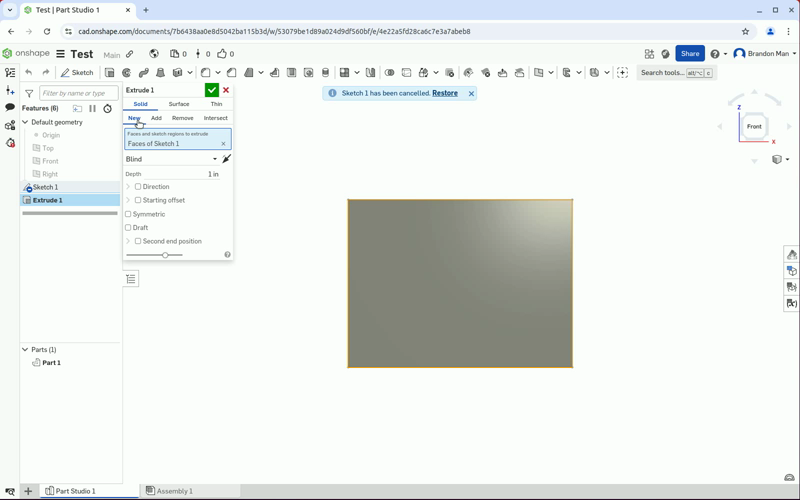
key(tab, 4)
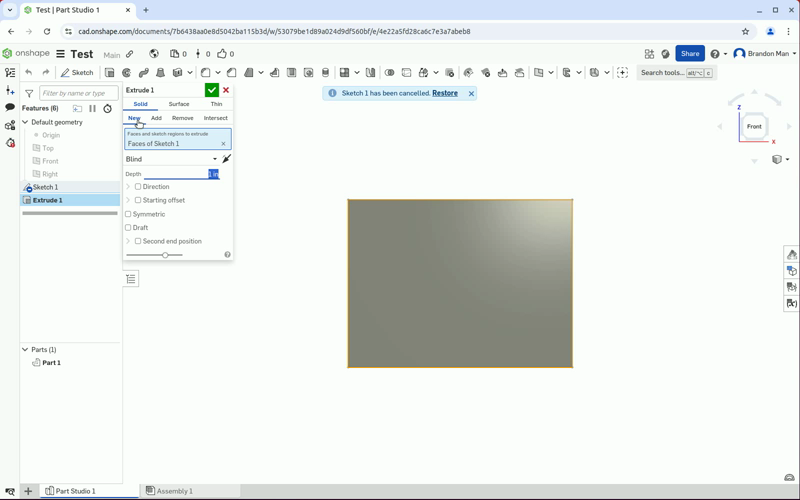
text(18.294)
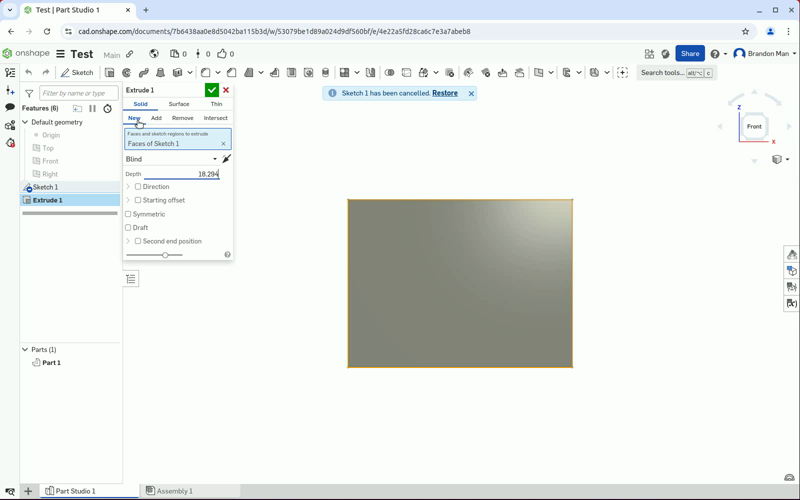
key(tab, 3)
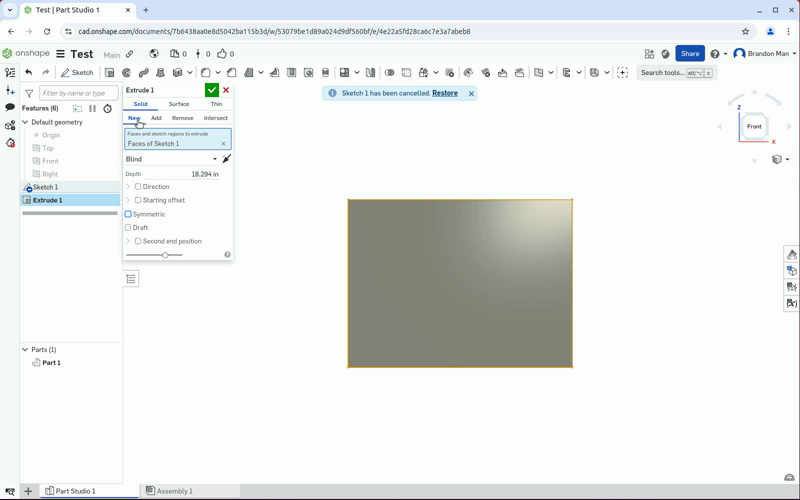
key(space)
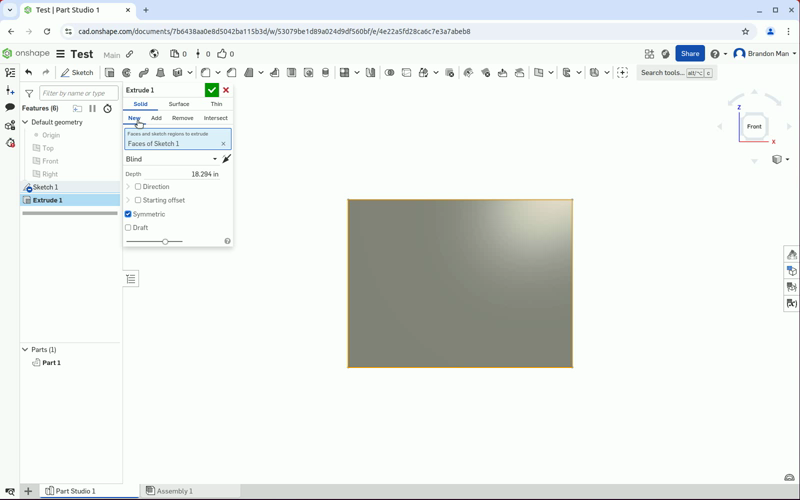
key(enter)
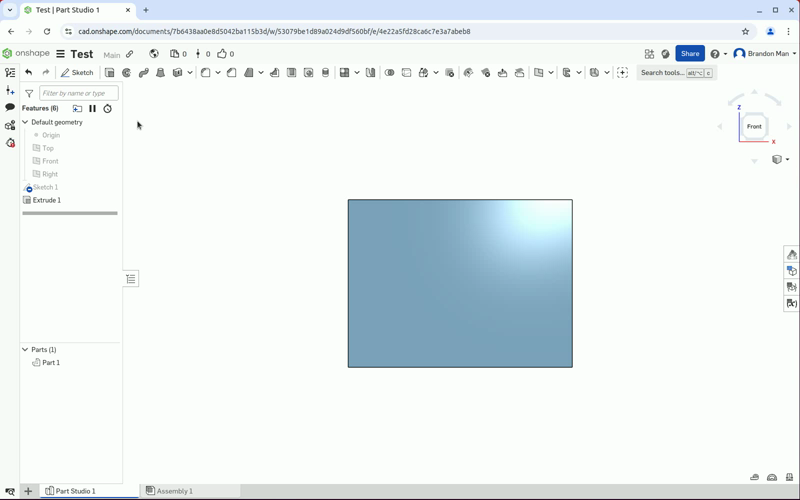
key(shift+h)
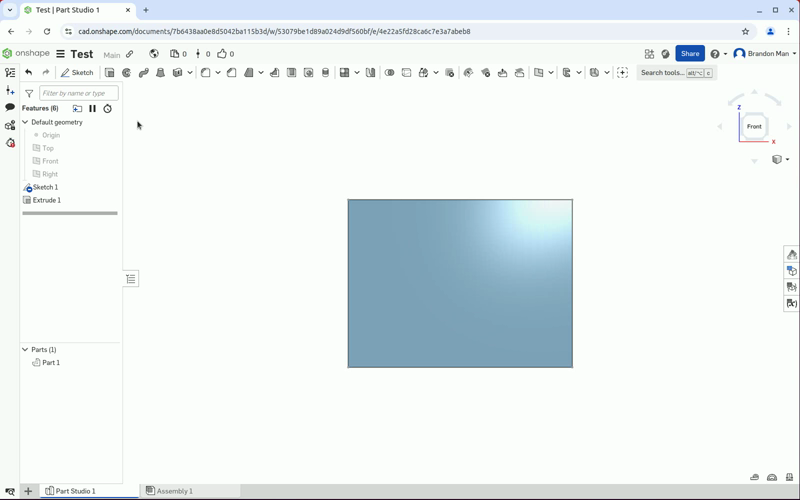
key(shift+h)
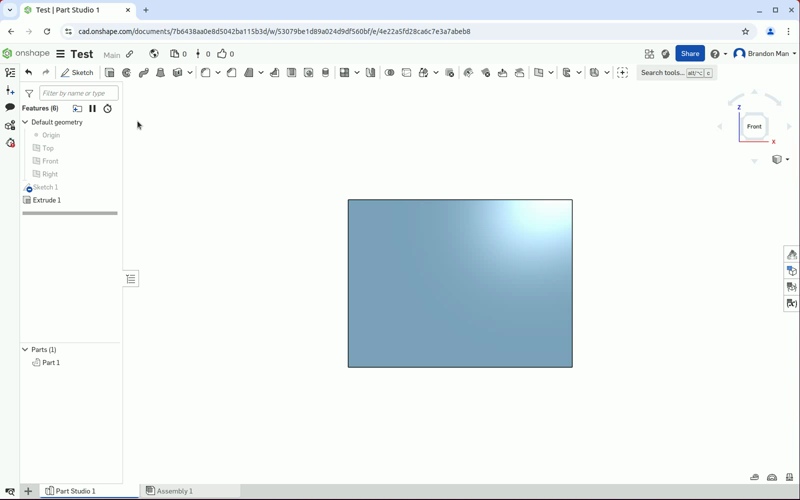
mouse_move(73, 189)
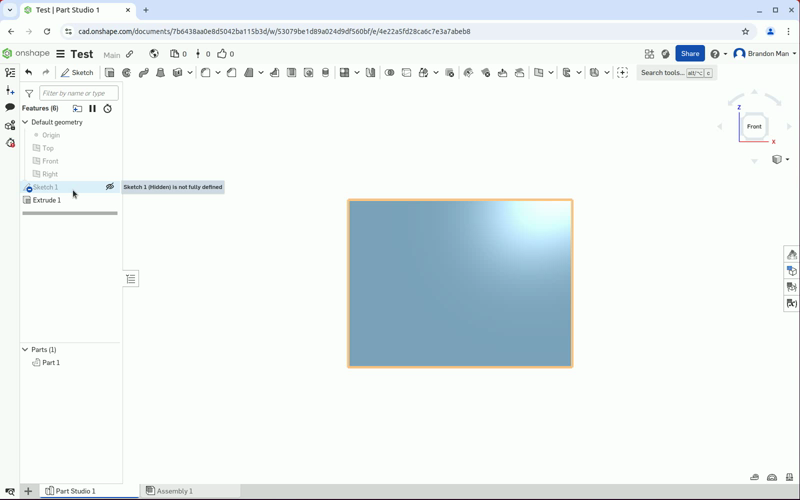
click(73, 189)
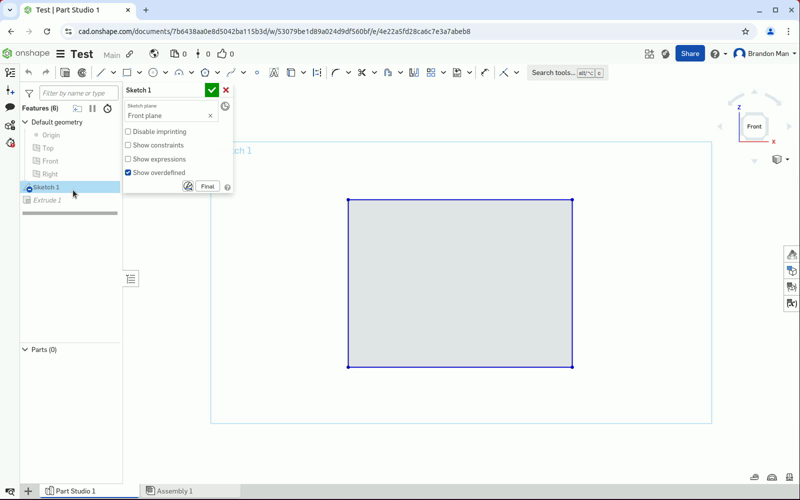
mouse_move(229, 92)
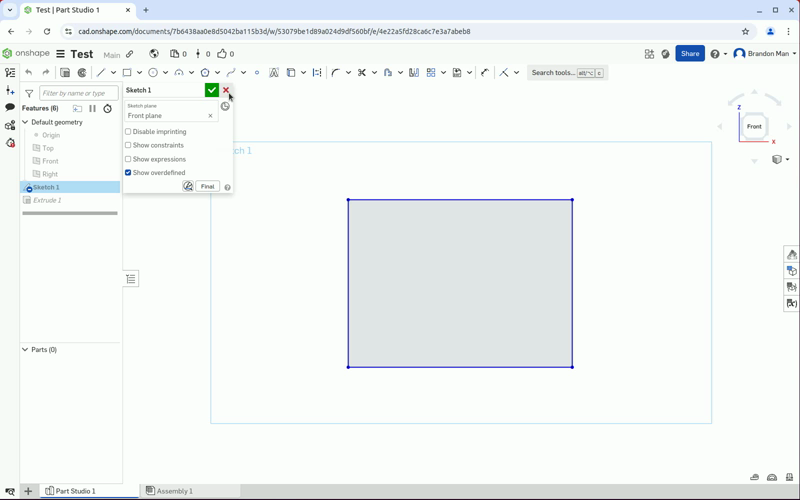
click(229, 92)
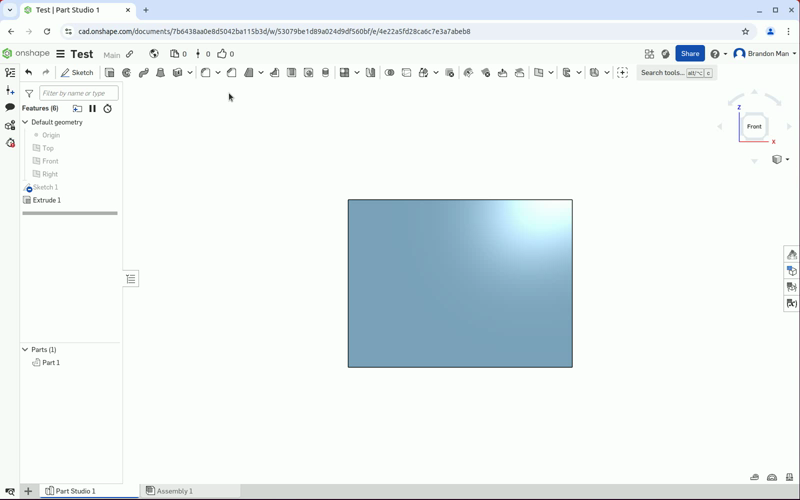
mouse_move(73, 352)
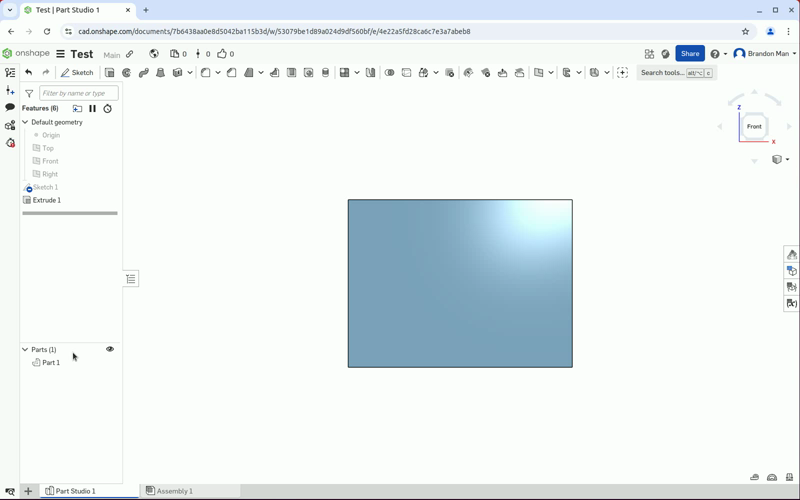
key(y)
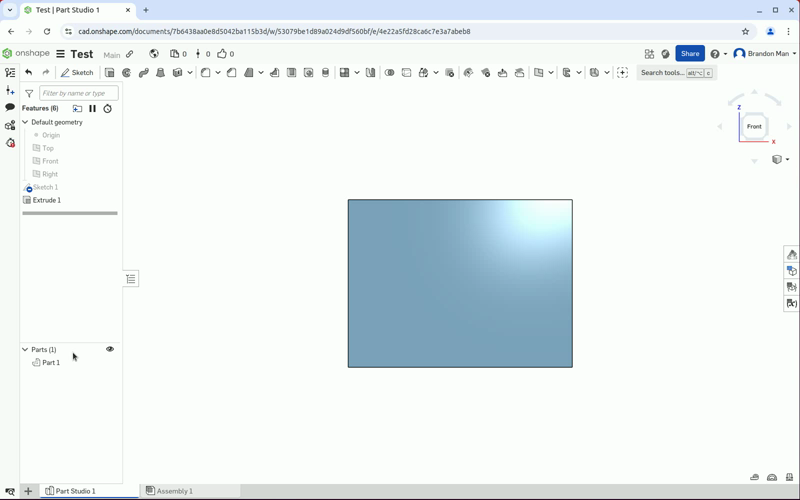
key(shift+p)
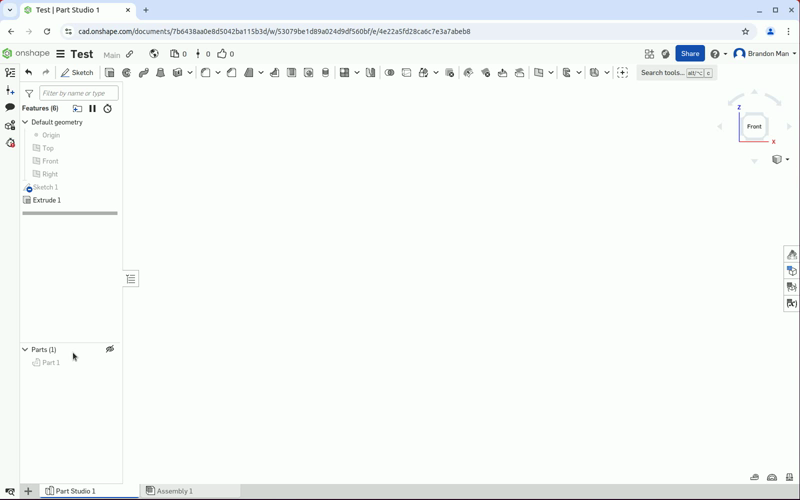
key(space)
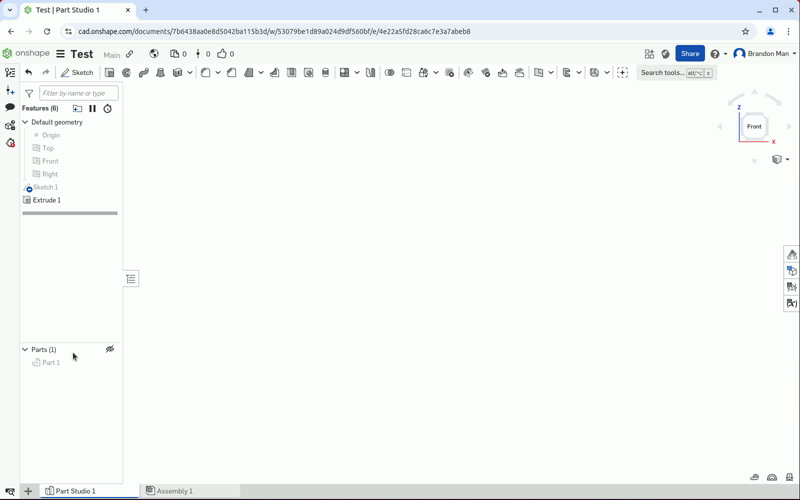
key_down(shift)
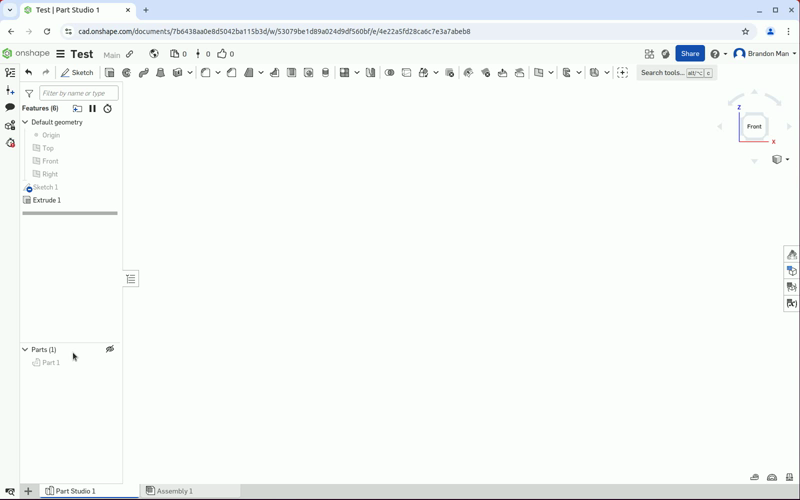
key(down)
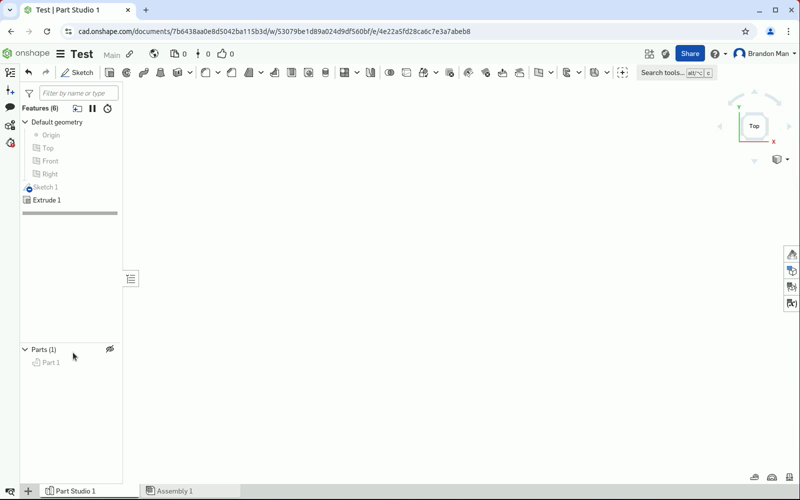
key_up(shift)
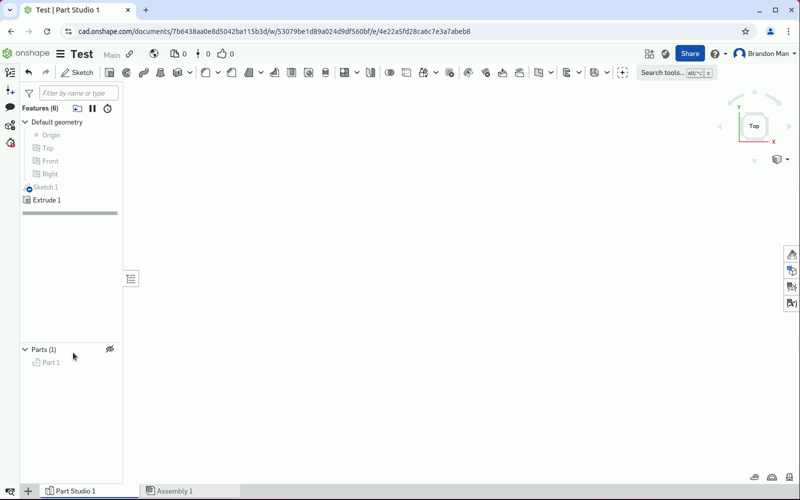
mouse_move(73, 352)
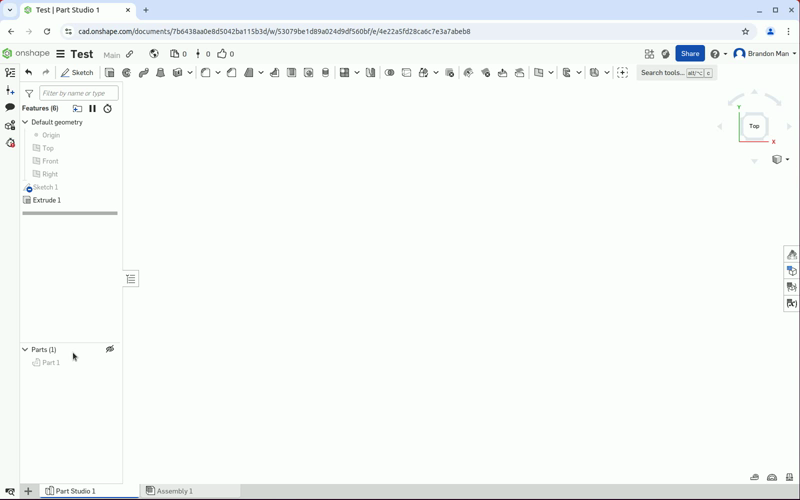
key(shift+y)
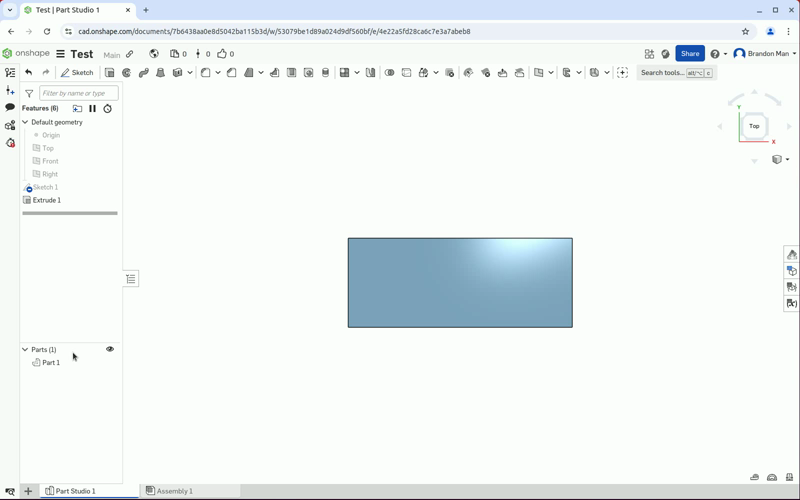
mouse_move(541, 75)
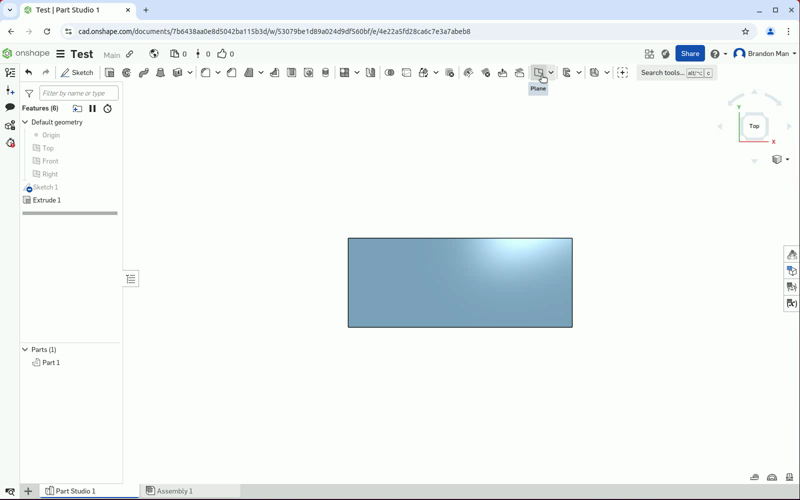
click(541, 75)
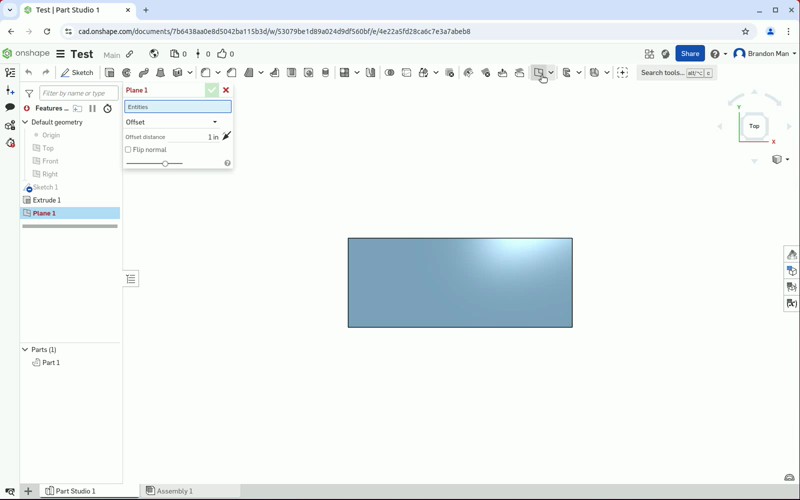
mouse_move(73, 150)
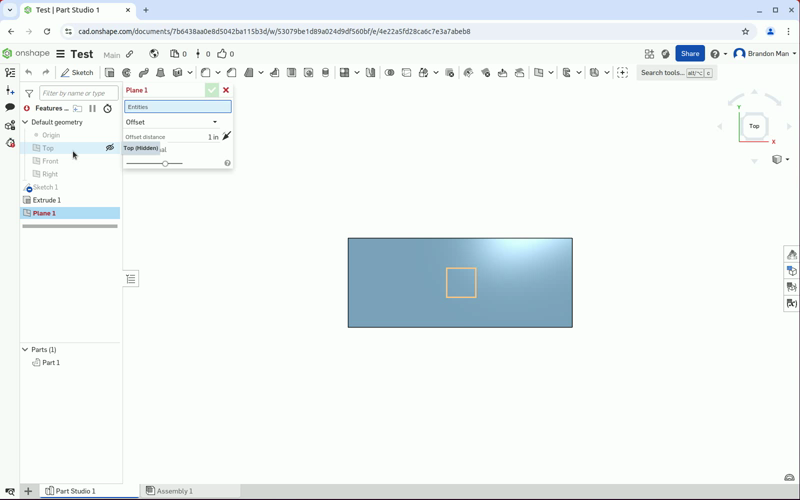
click(73, 150)
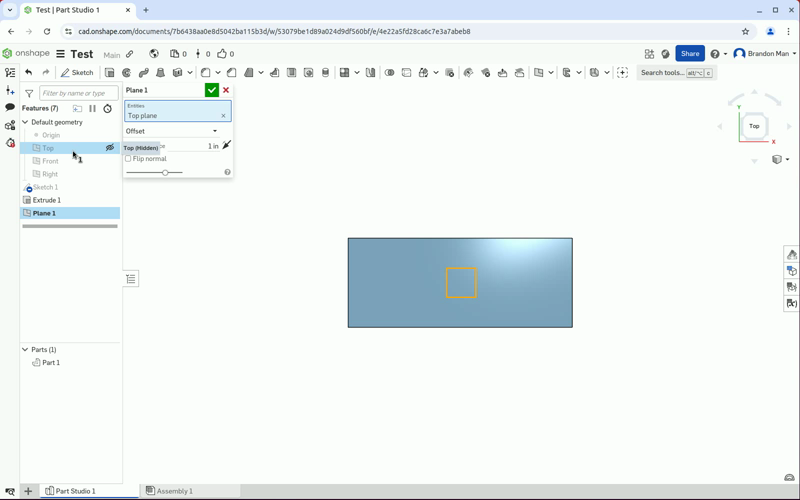
key(tab, 2)
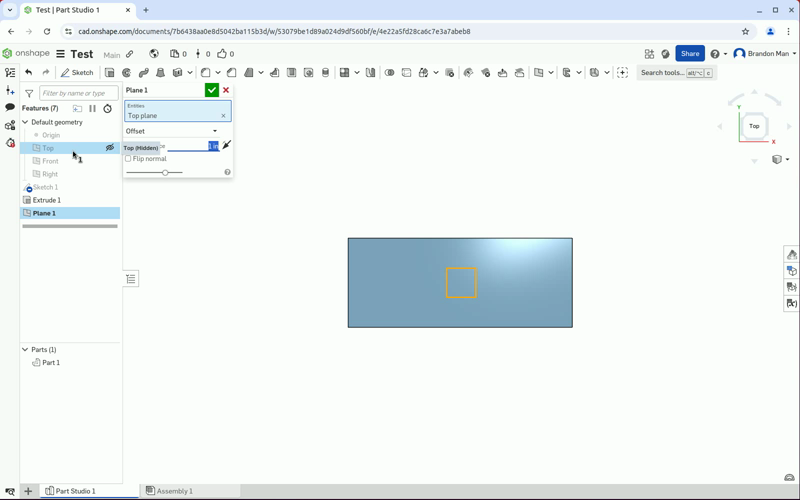
text(17.316)
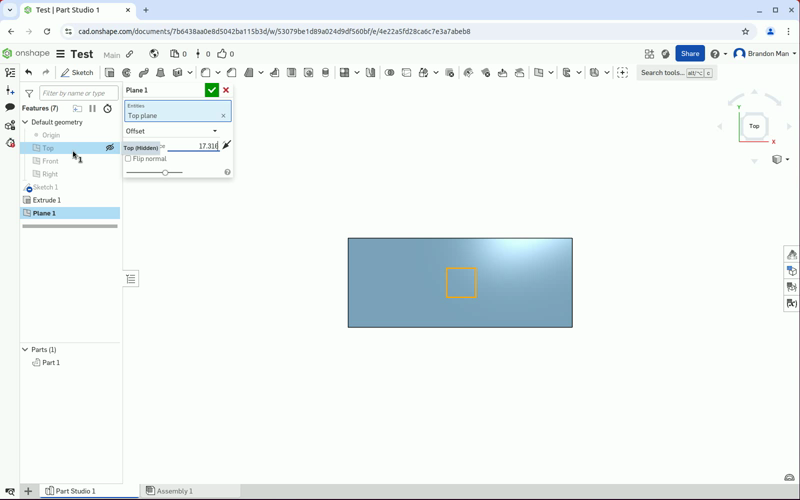
key(enter, 2)
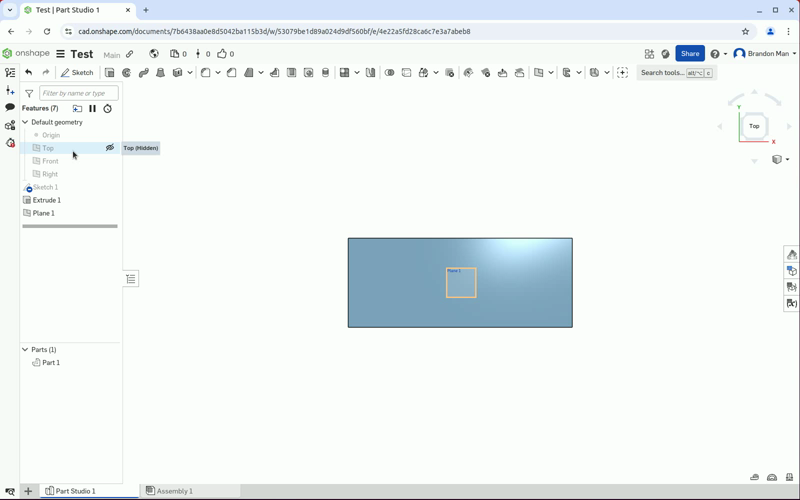
key(shift+s)
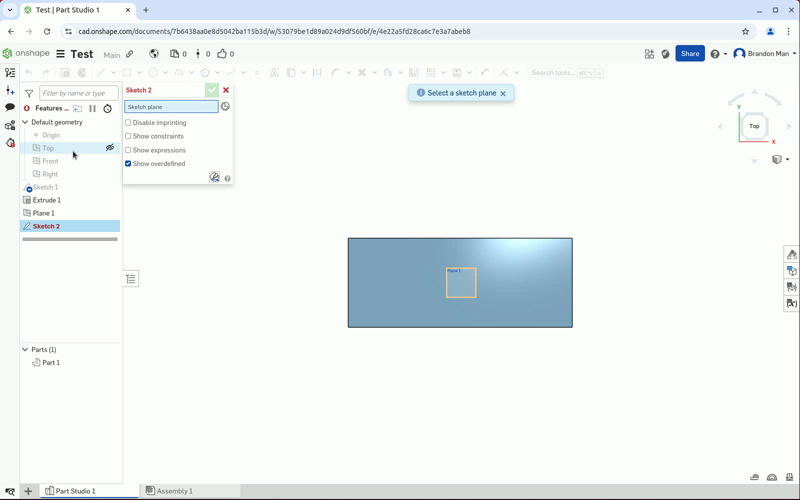
mouse_move(73, 215)
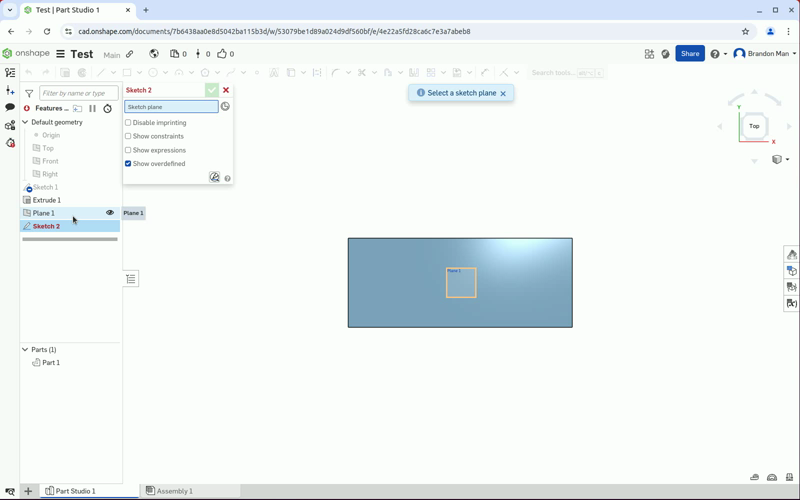
click(73, 215)
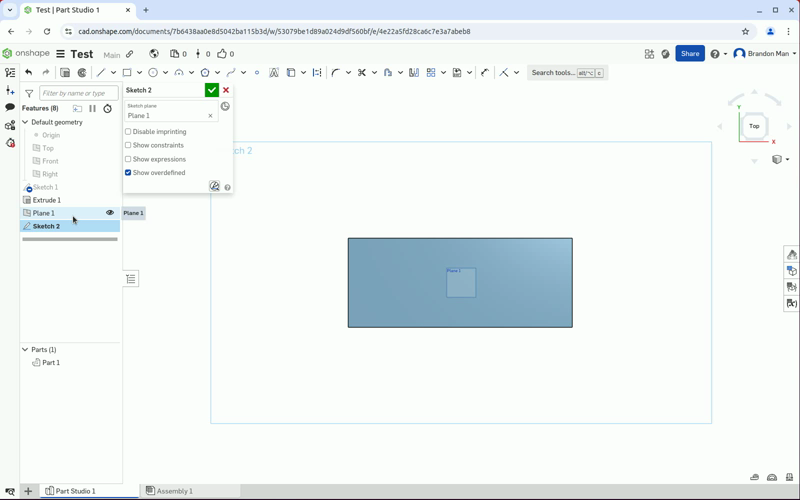
mouse_move(73, 352)
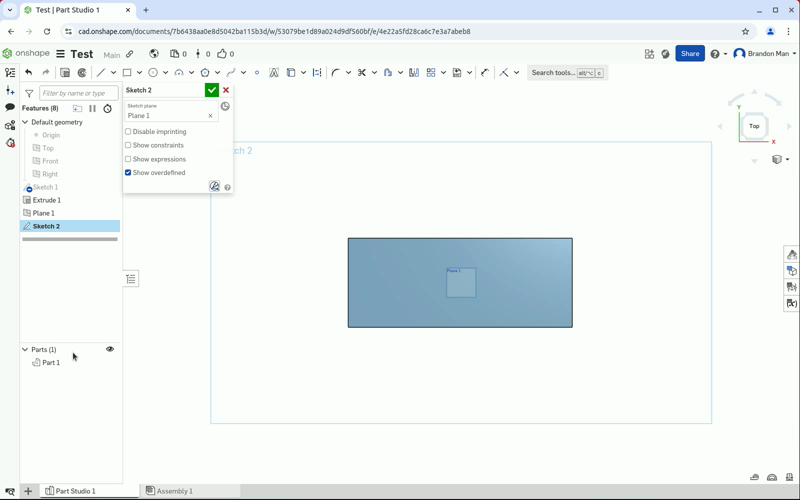
key(y)
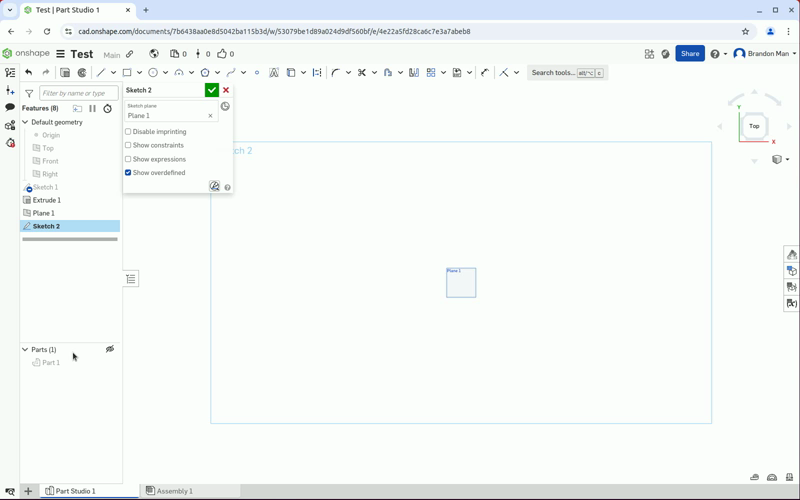
key(l)
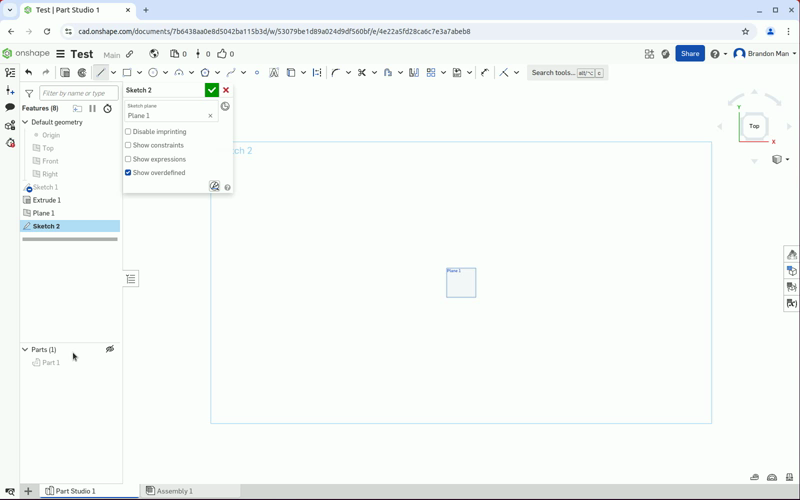
key_down(shift)
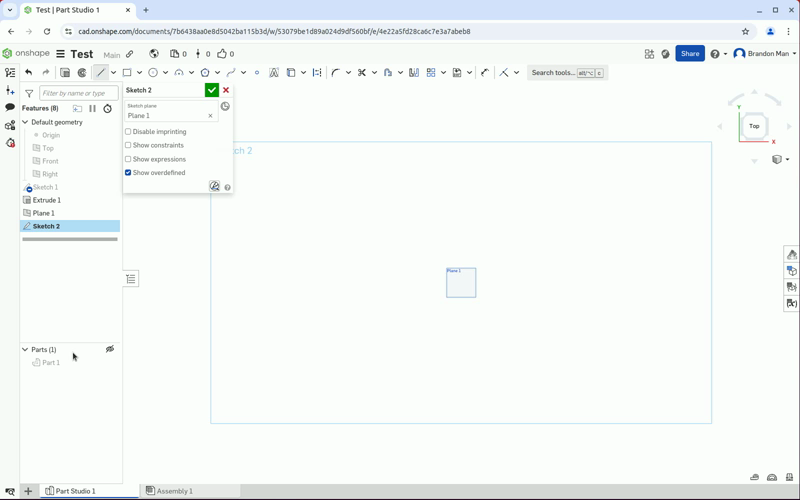
mouse_move(348, 294)
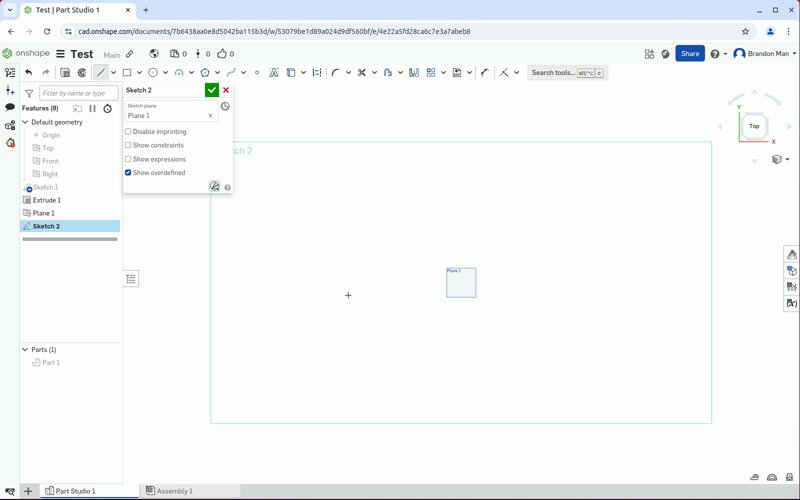
click(348, 294)
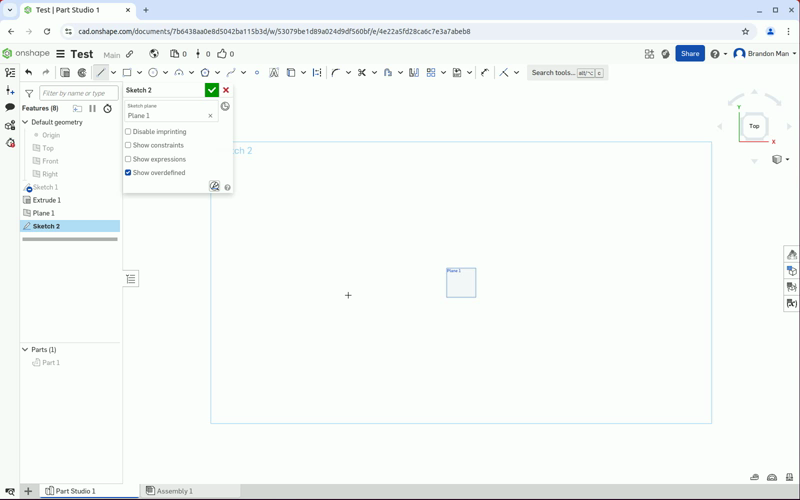
key_up(shift)
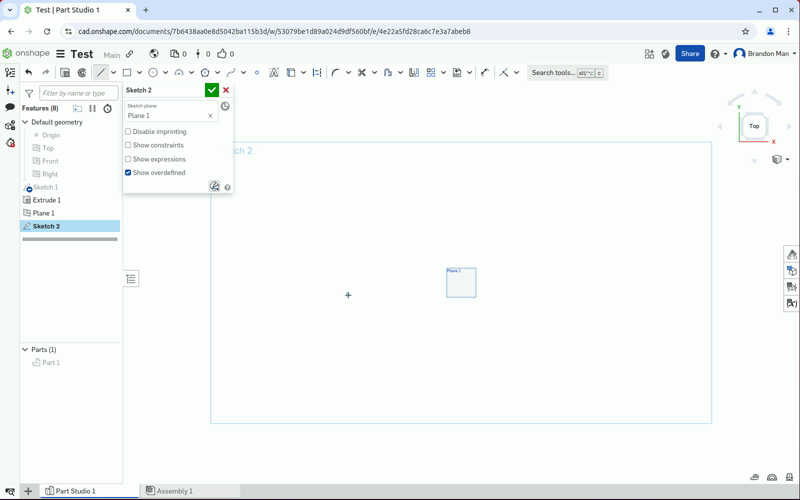
key_down(shift)
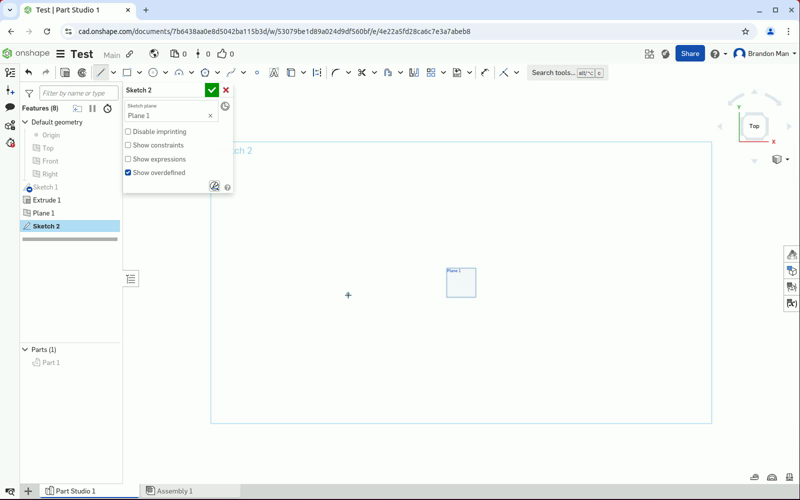
mouse_move(572, 294)
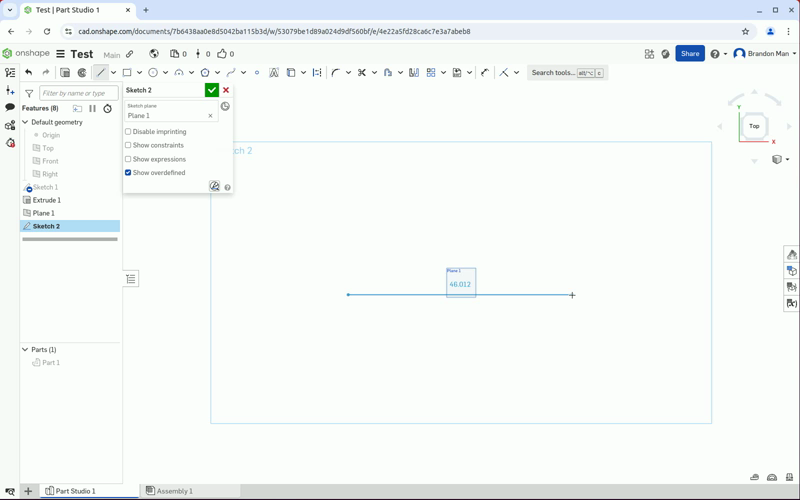
click(572, 294)
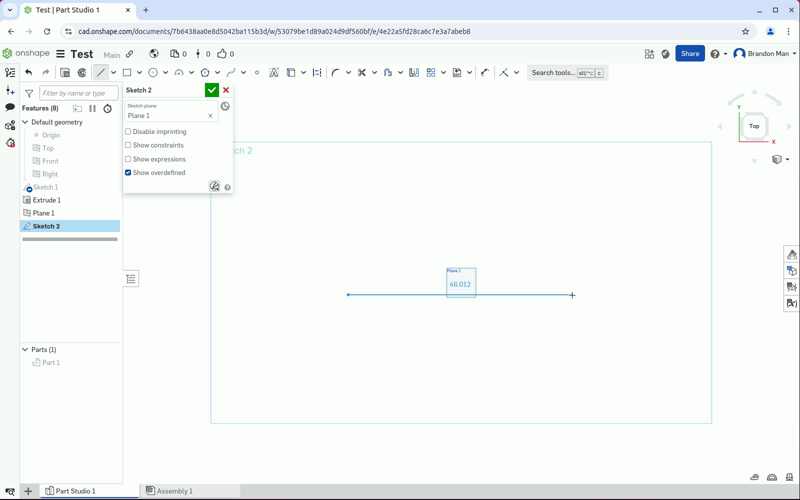
key_up(shift)
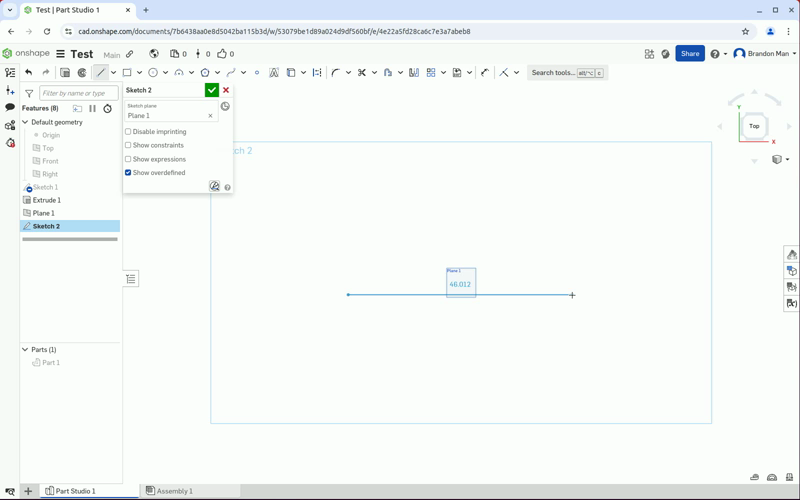
key_down(shift)
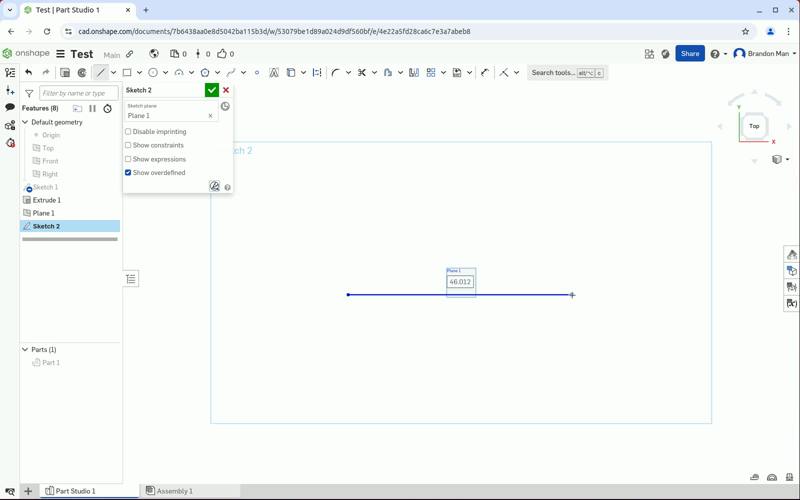
mouse_move(589, 294)
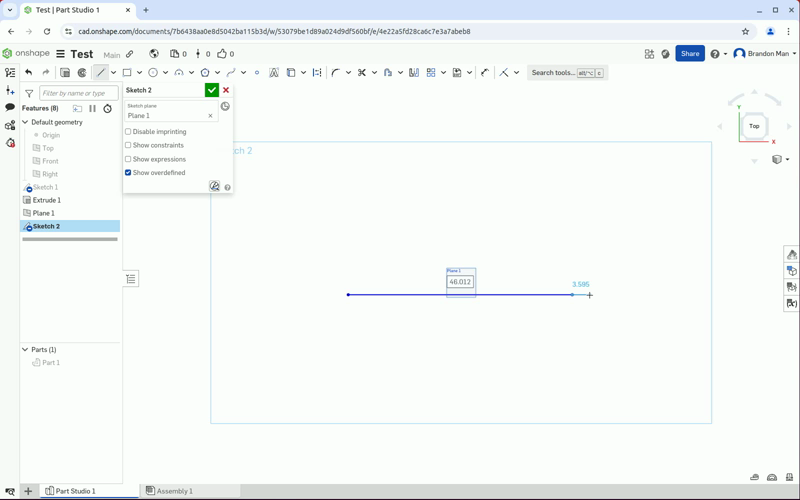
mouse_move(572, 270)
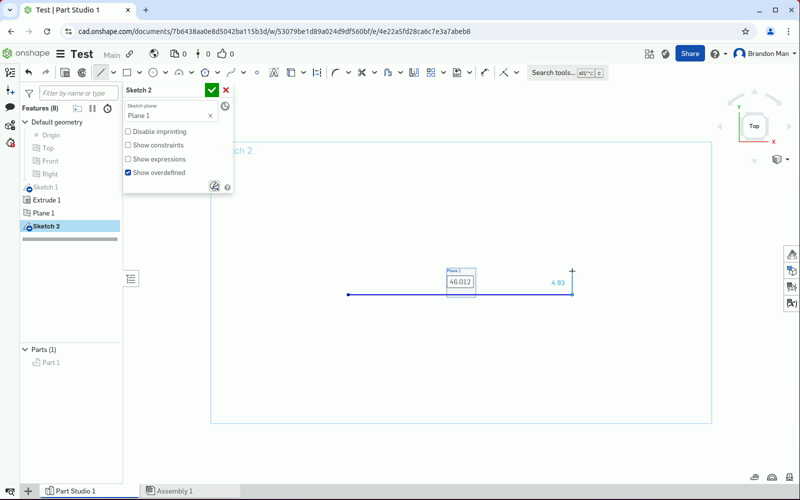
click(572, 270)
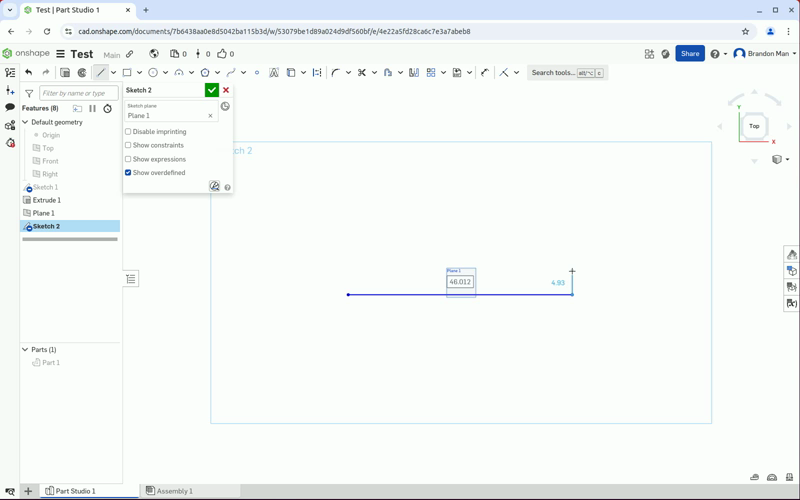
key_up(shift)
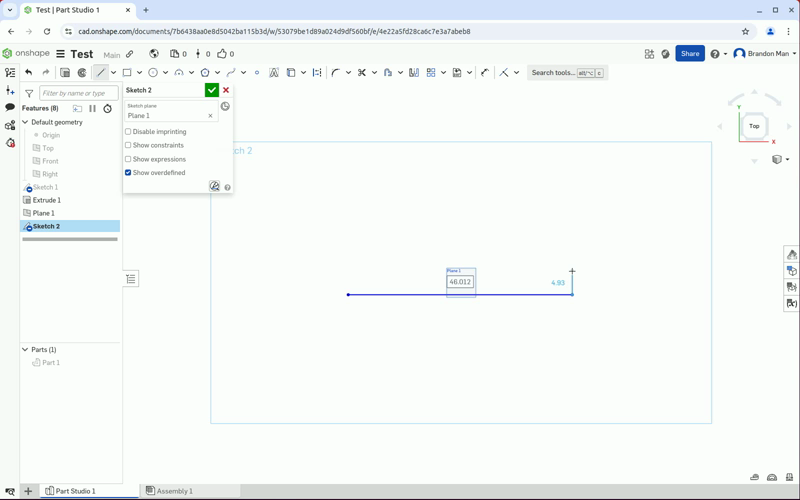
key_down(shift)
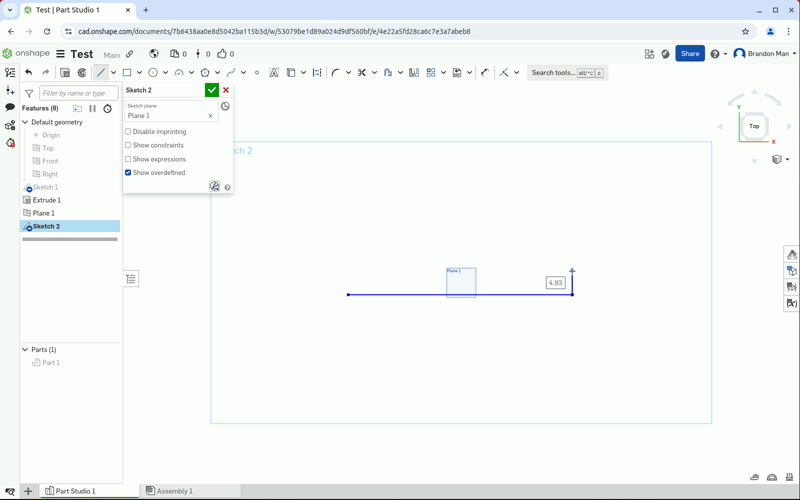
mouse_move(348, 270)
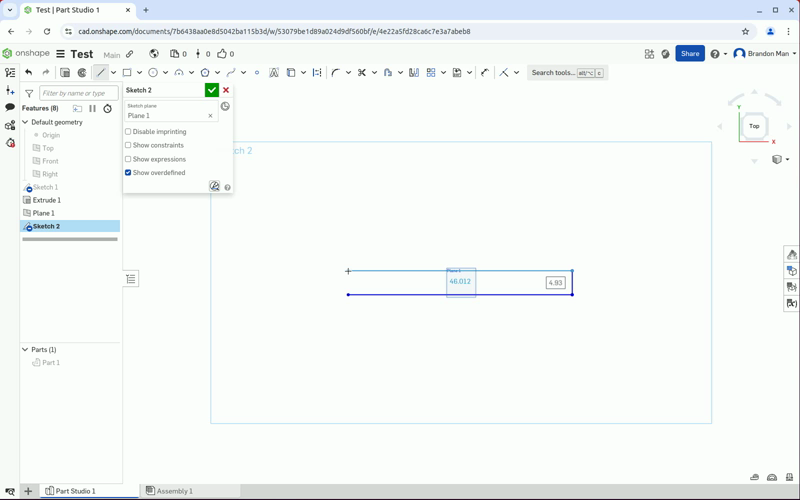
click(348, 270)
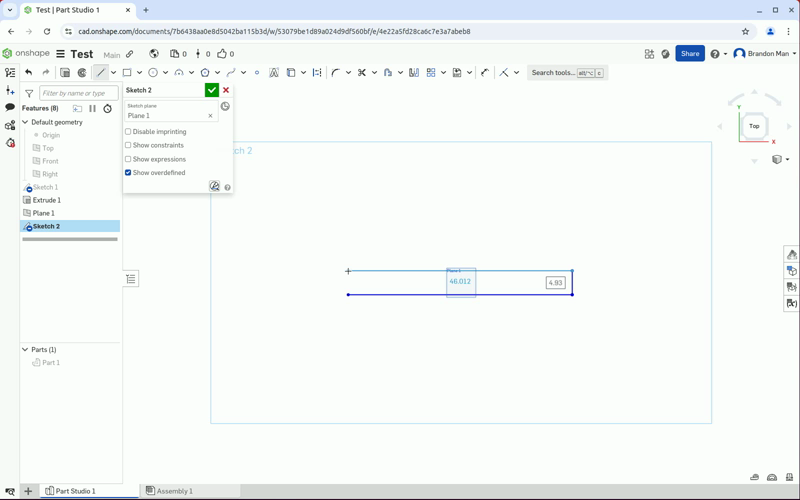
key_up(shift)
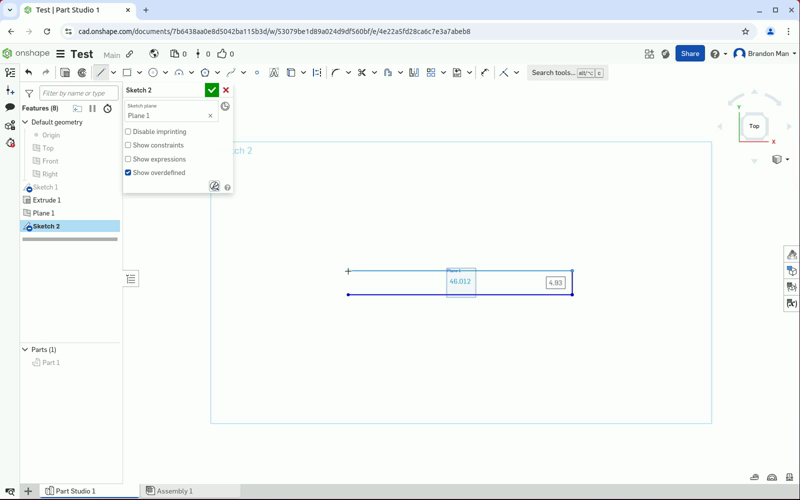
mouse_move(378, 270)
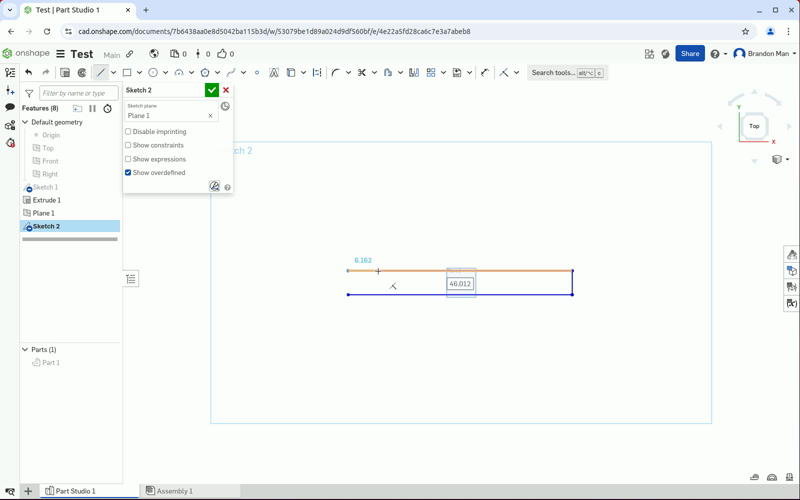
key_down(shift)
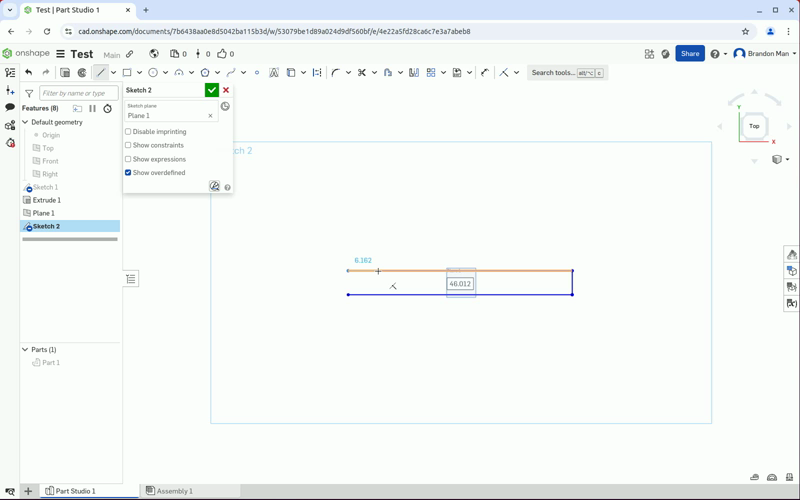
mouse_move(348, 294)
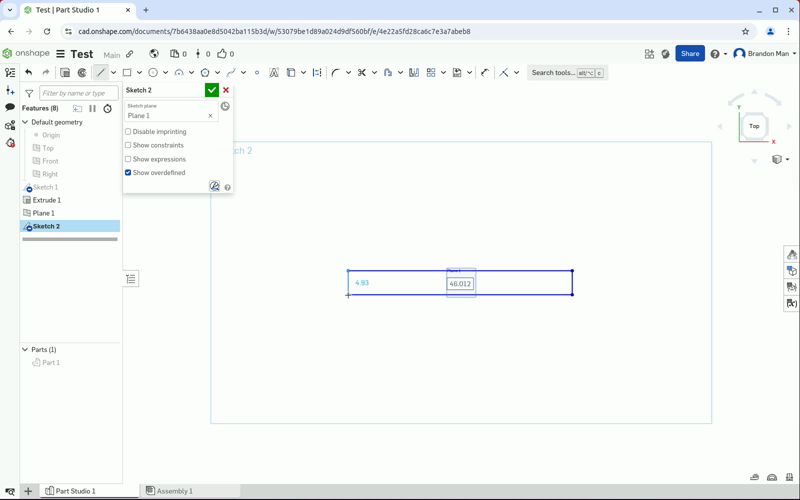
key_up(shift)
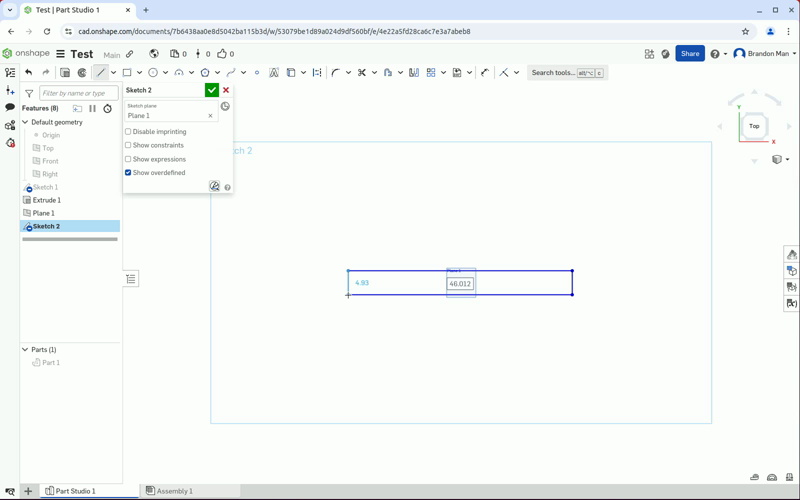
click(348, 294)
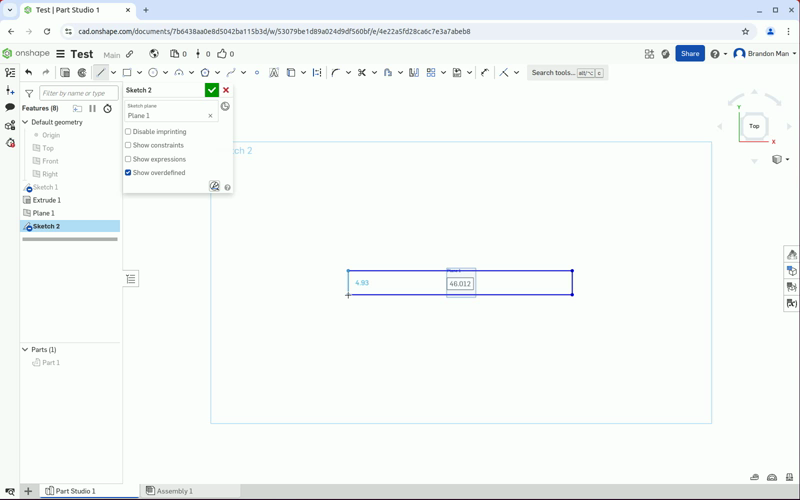
key(esc)
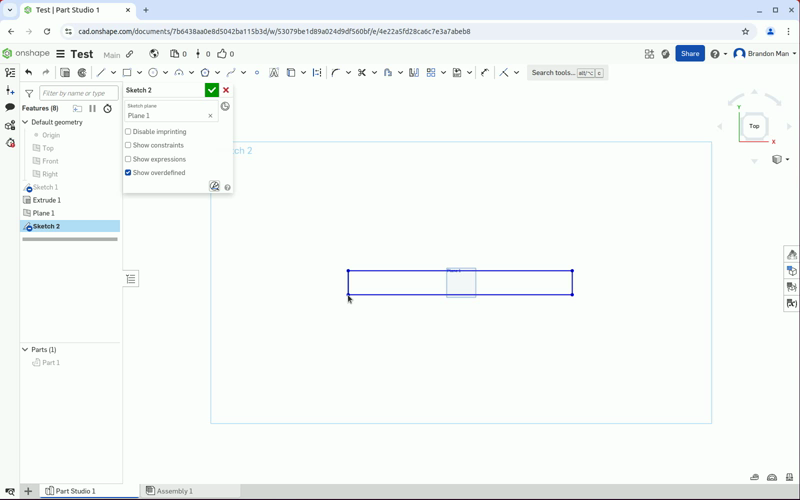
mouse_move(556, 288)
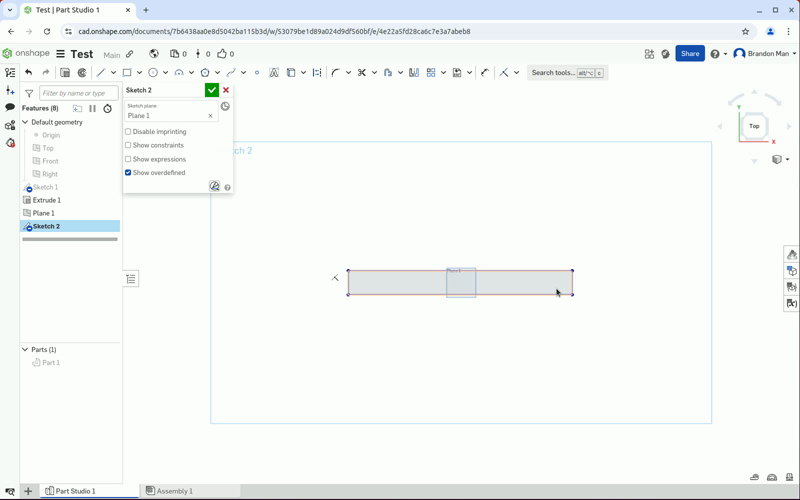
click(556, 288)
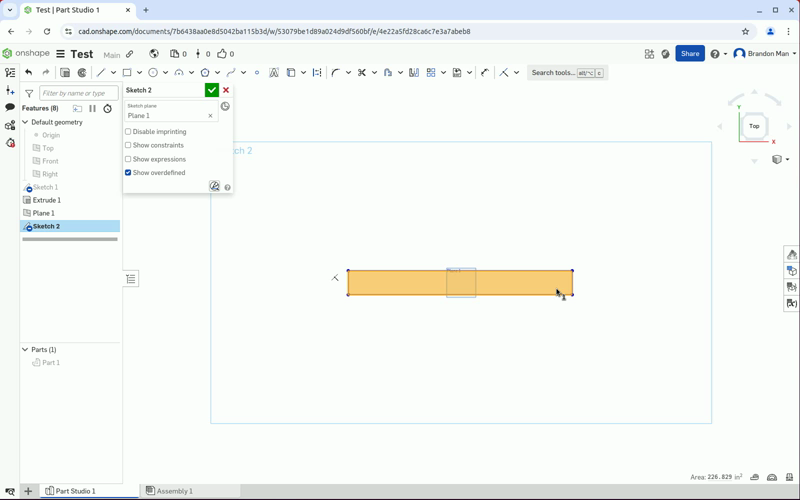
mouse_move(73, 352)
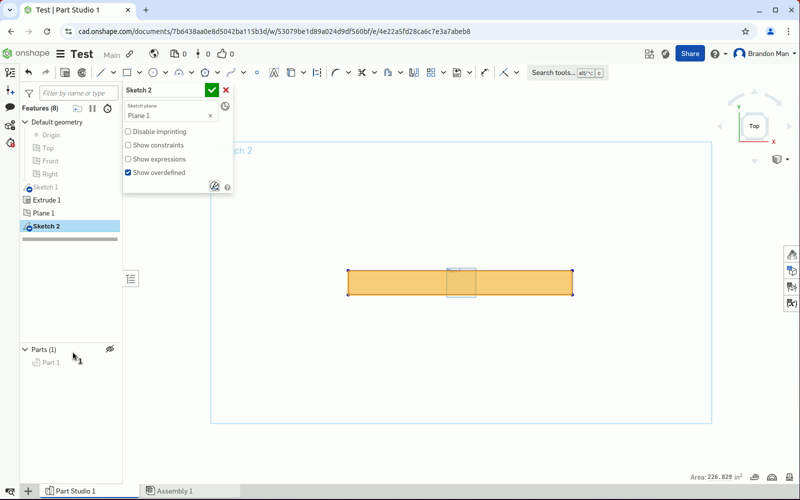
key(shift+y)
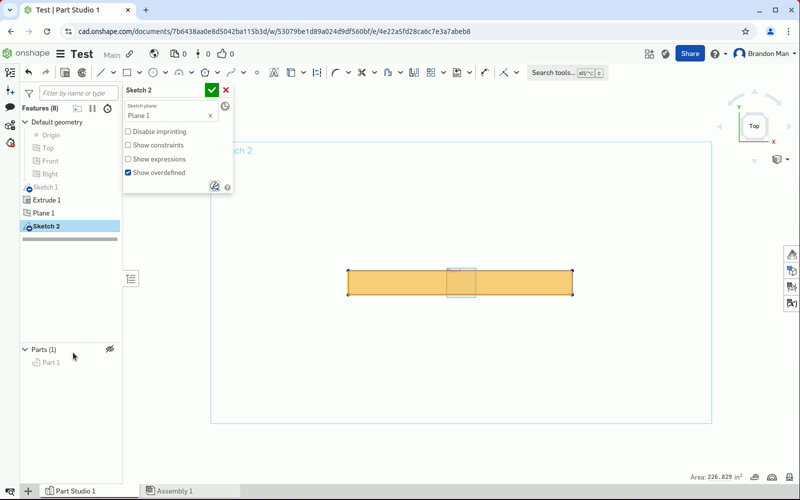
key(shift+e)
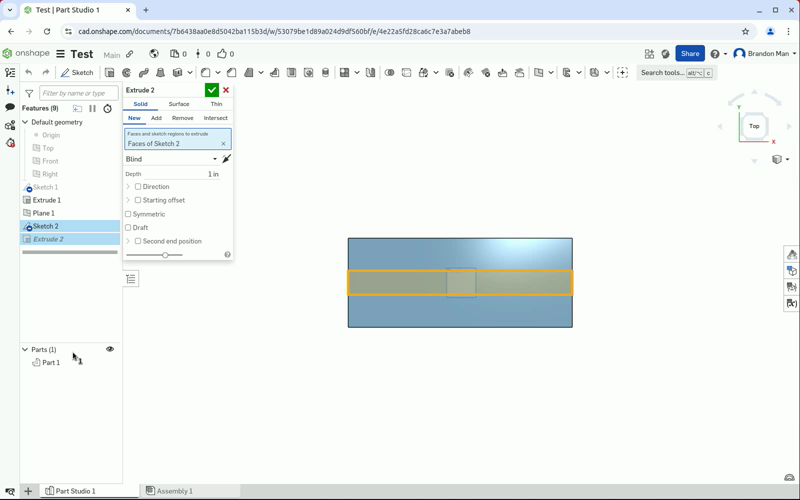
mouse_move(143, 106)
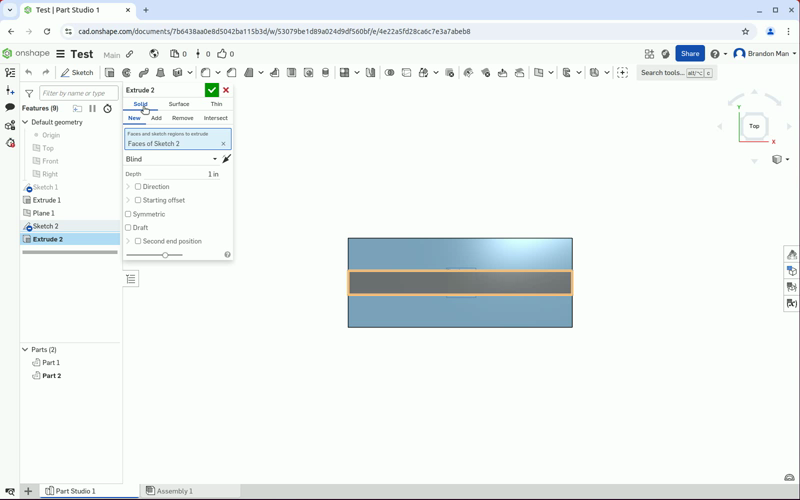
click(143, 106)
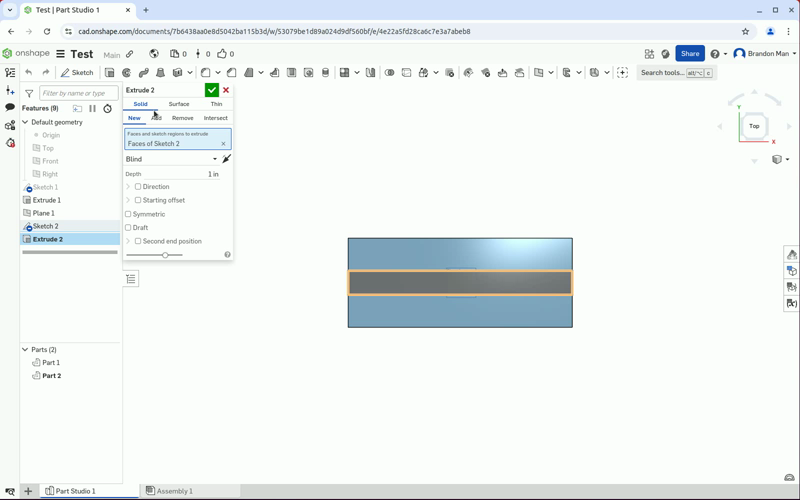
mouse_move(186, 120)
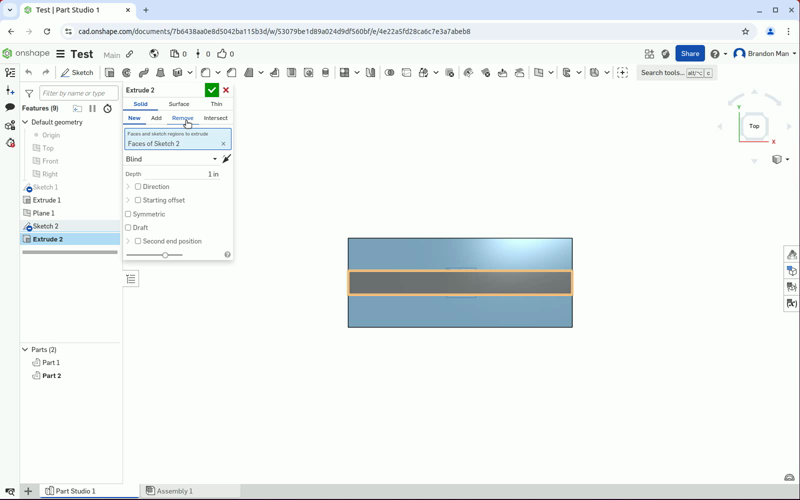
click(186, 120)
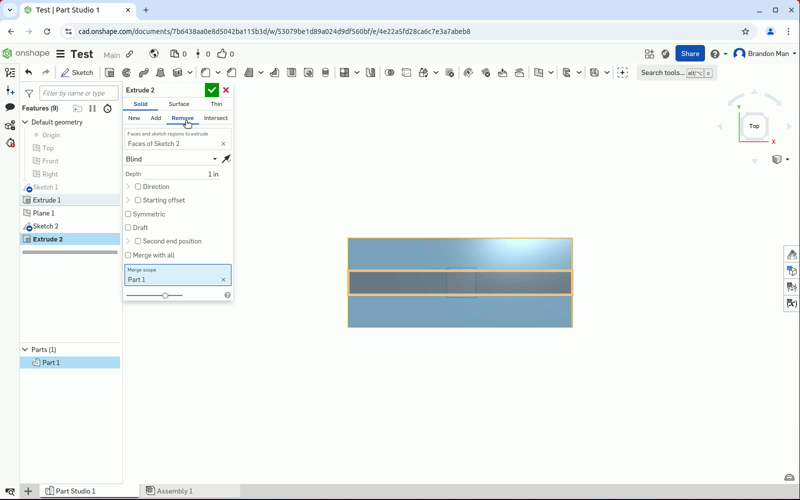
key(tab, 4)
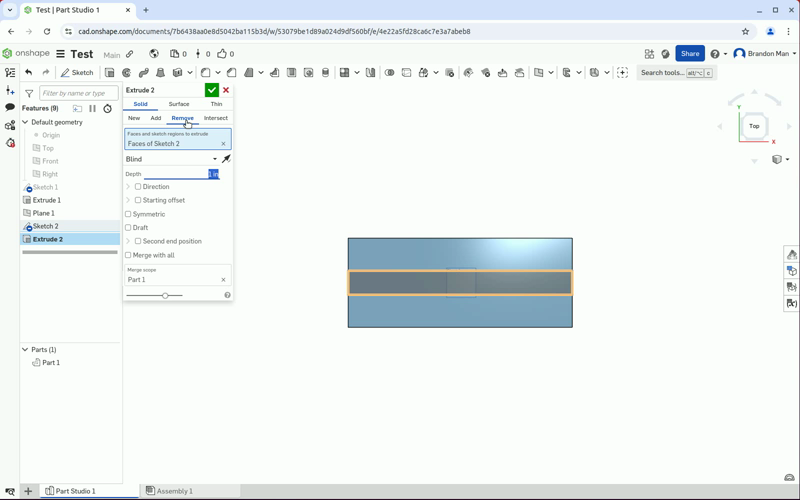
text(23.108)
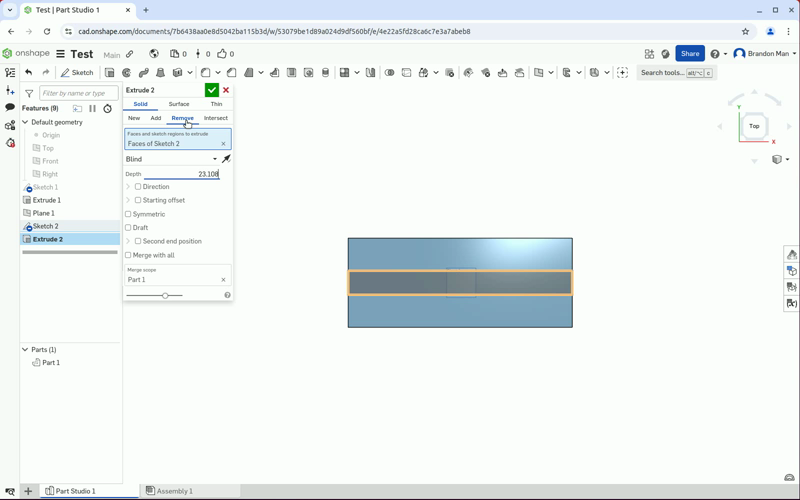
key(tab, 6)
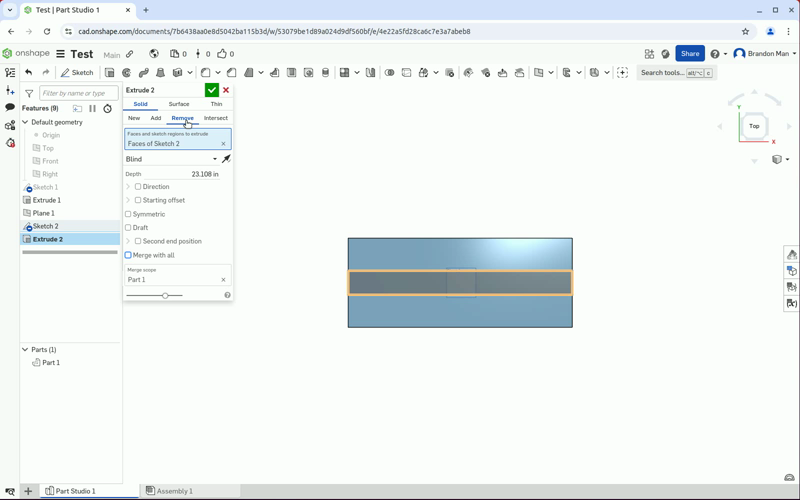
key(space)
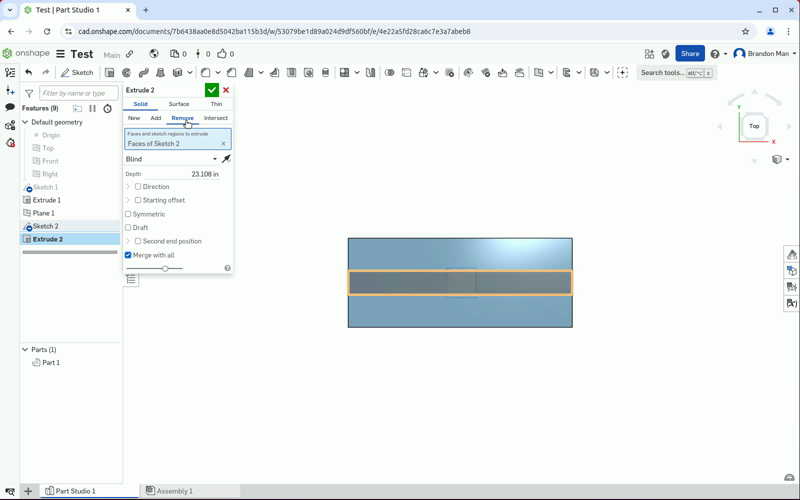
key(enter)
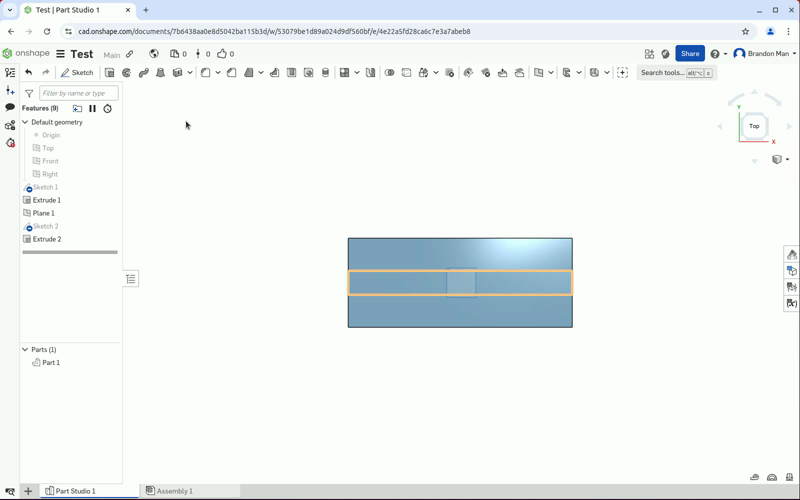
key(shift+h)
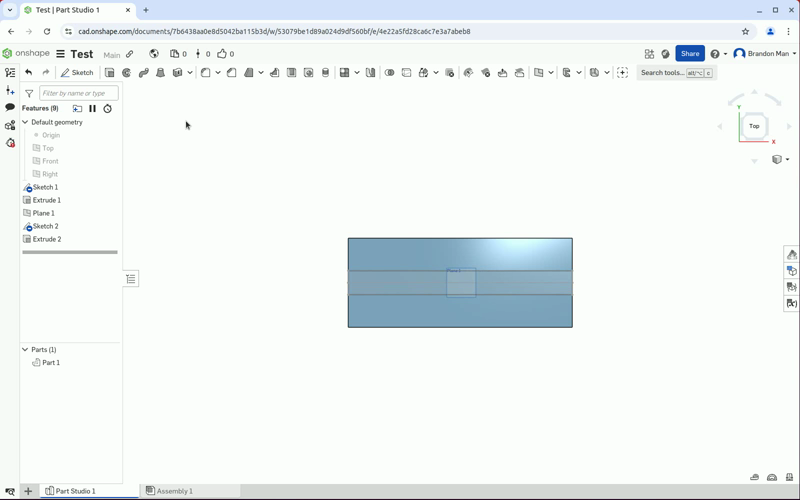
key(shift+h)
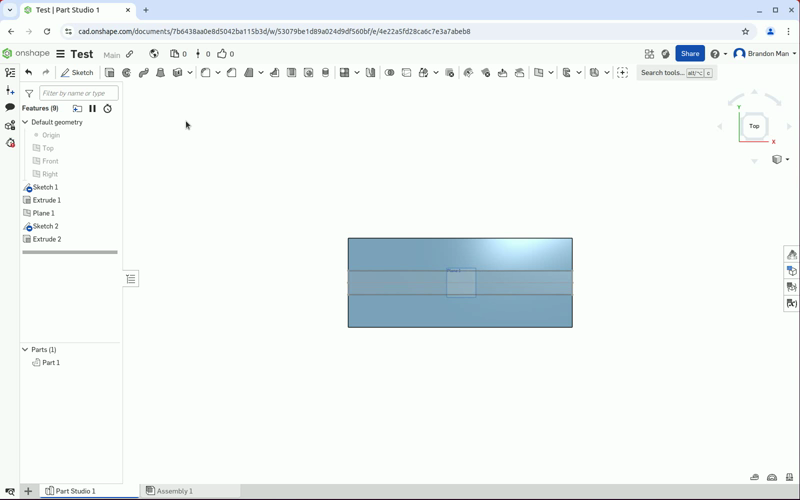
key(shift+7)
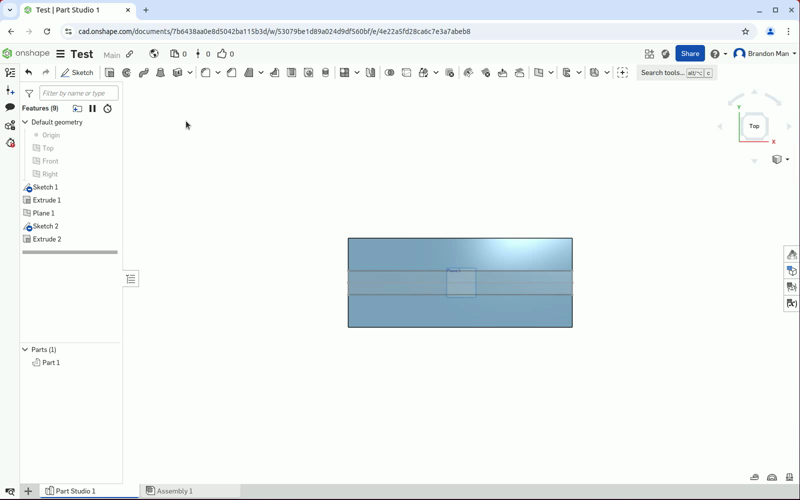
key(up, 3)
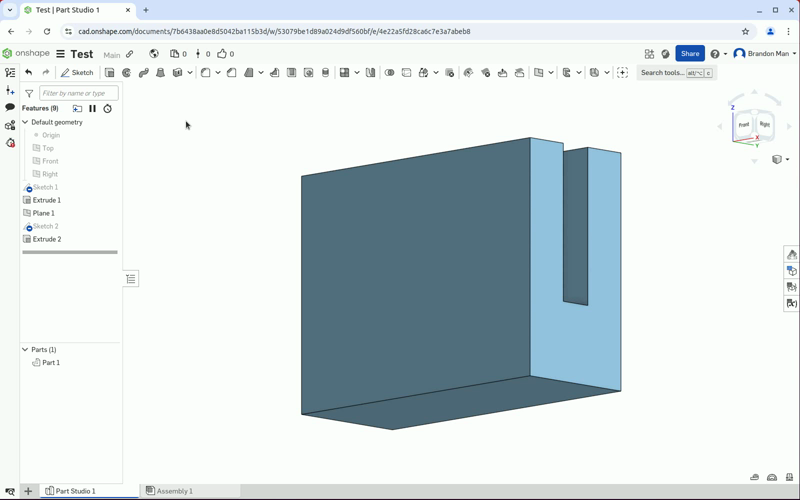
key(left, 3)
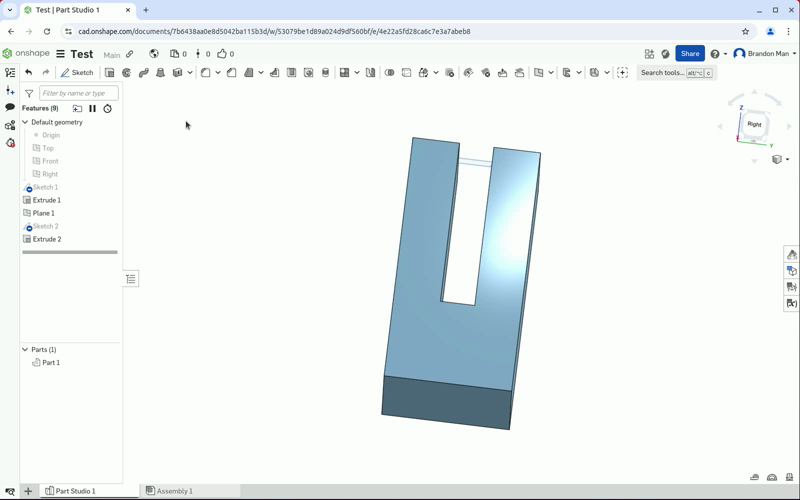
key(right, 3)
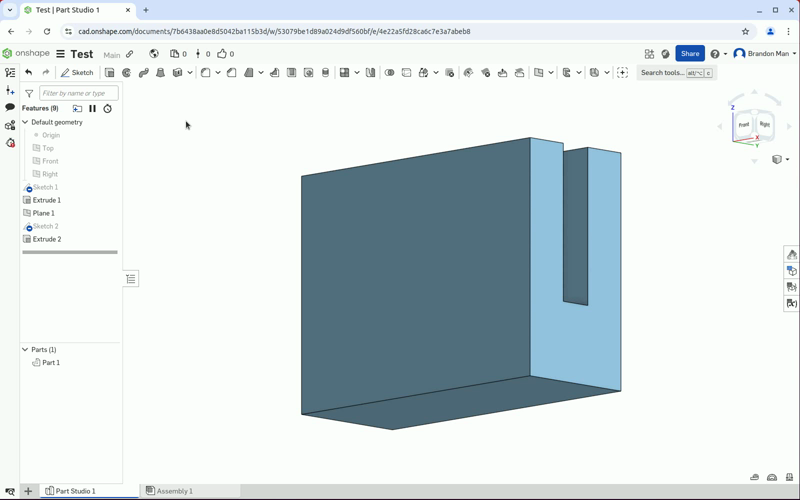
key(down, 3)
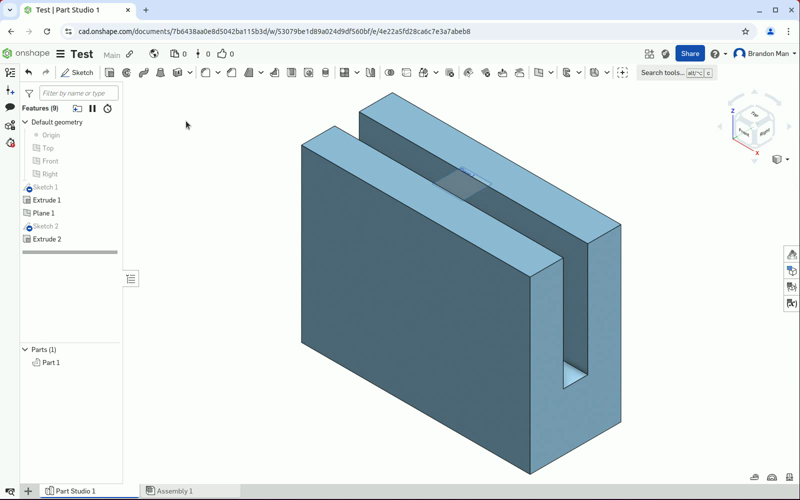
mouse_move(73, 189)
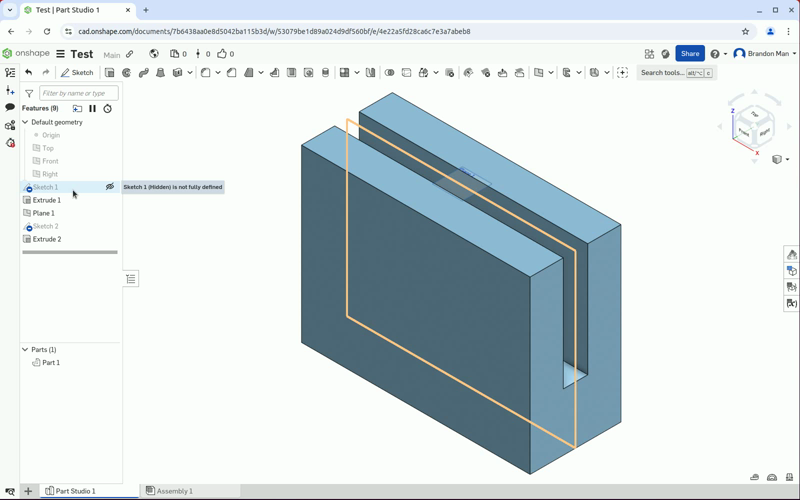
click(73, 189)